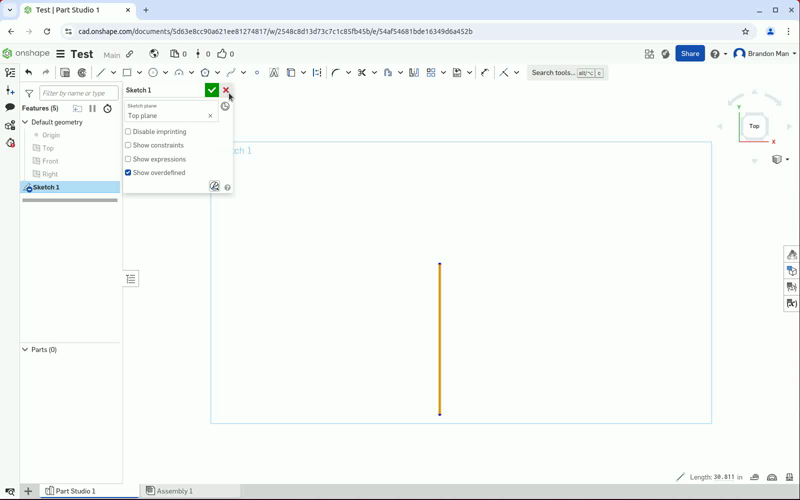
key(shift+h)
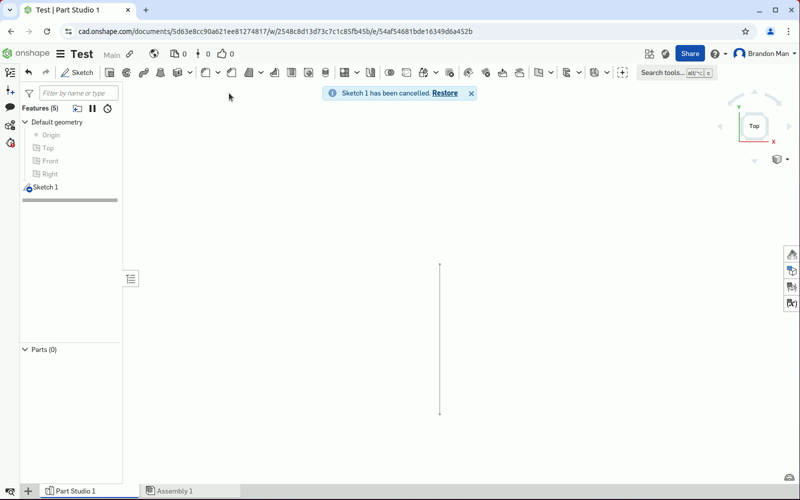
mouse_move(73, 352)
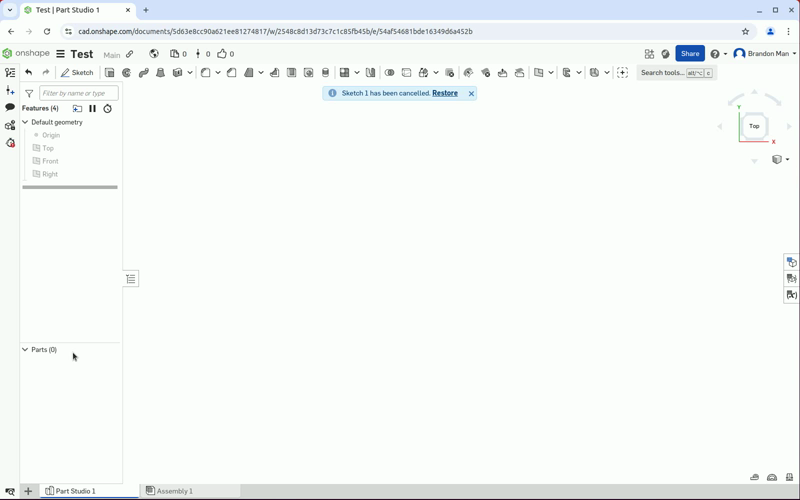
key(y)
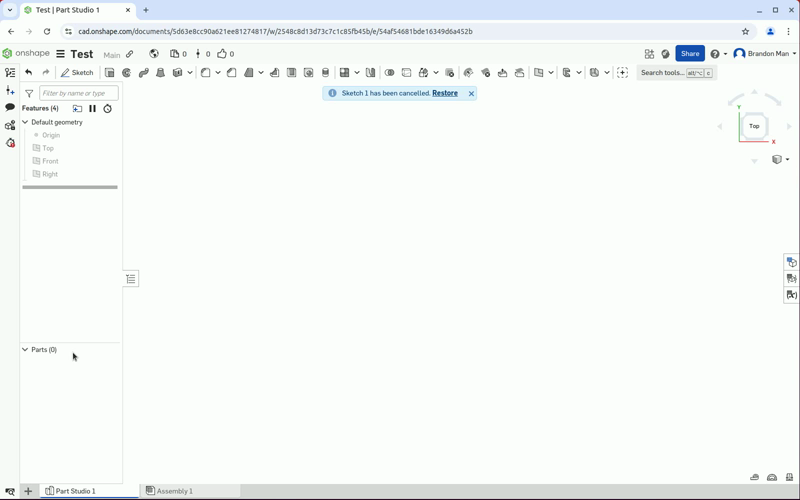
key(shift+p)
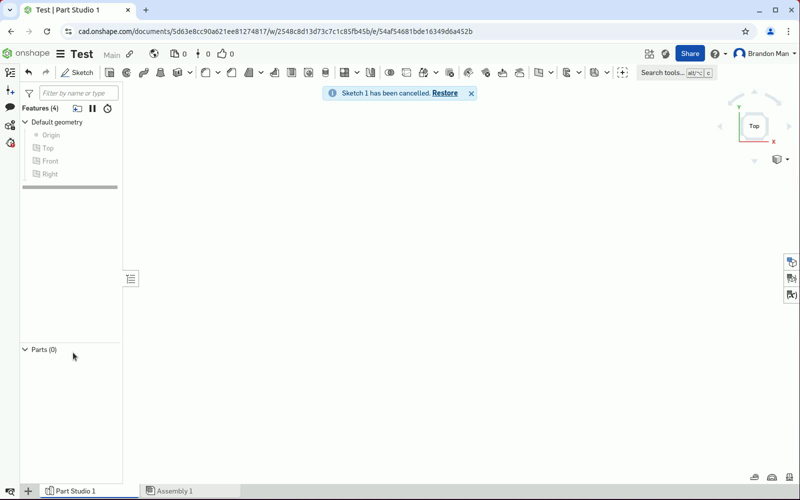
key(space)
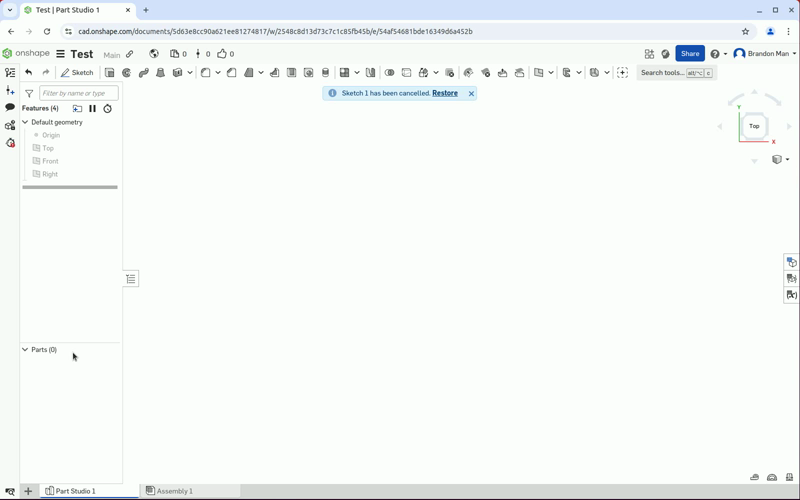
key_down(shift)
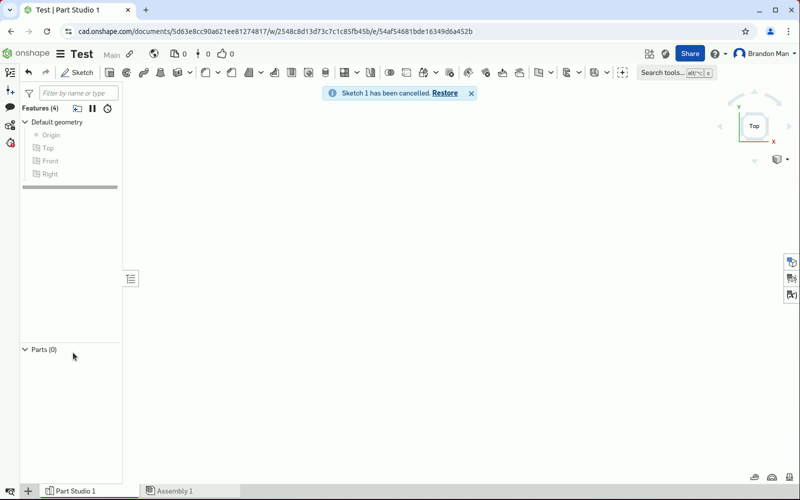
key(up)
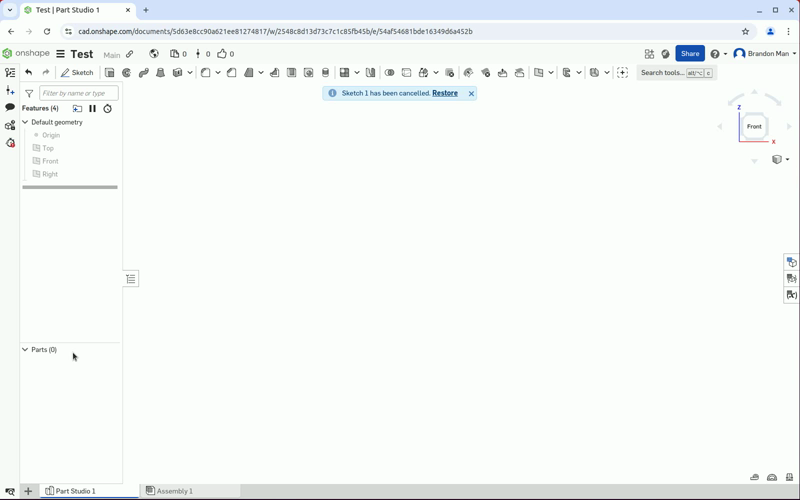
key_up(shift)
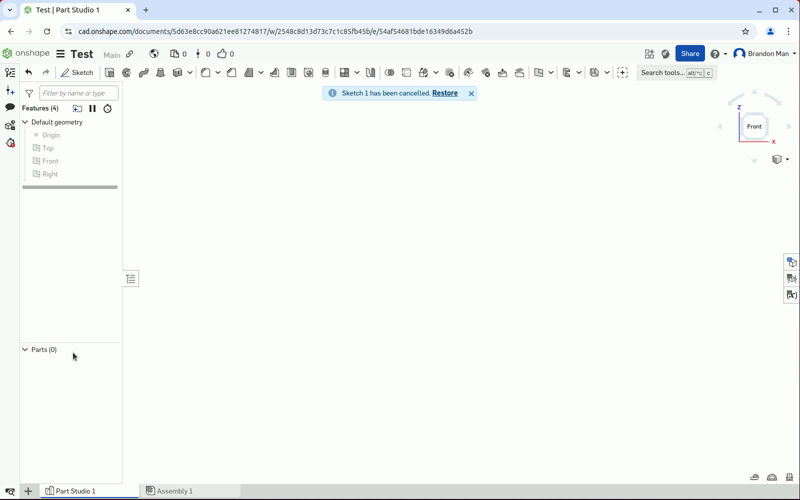
mouse_move(73, 352)
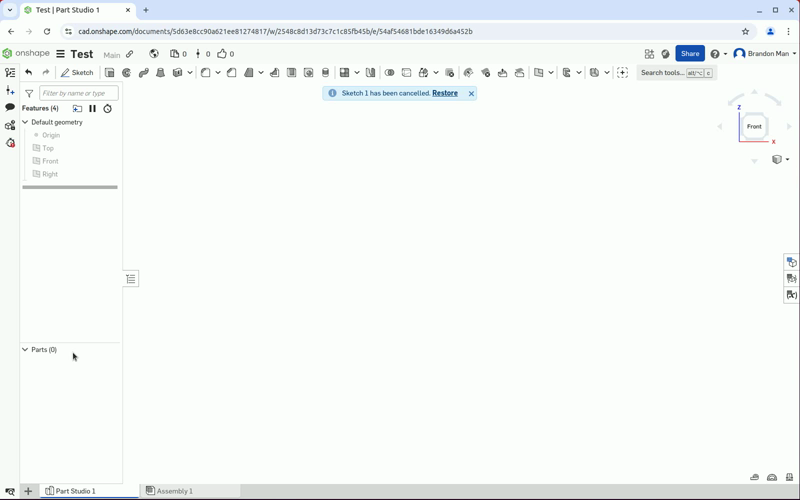
key(shift+y)
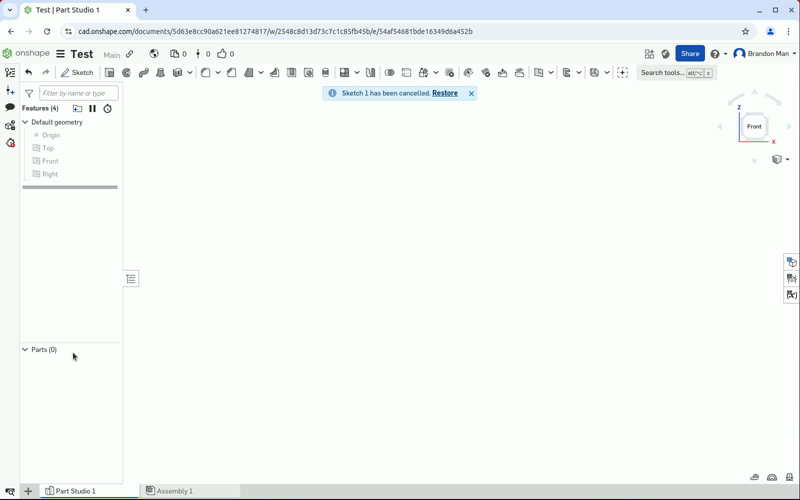
key(shift+s)
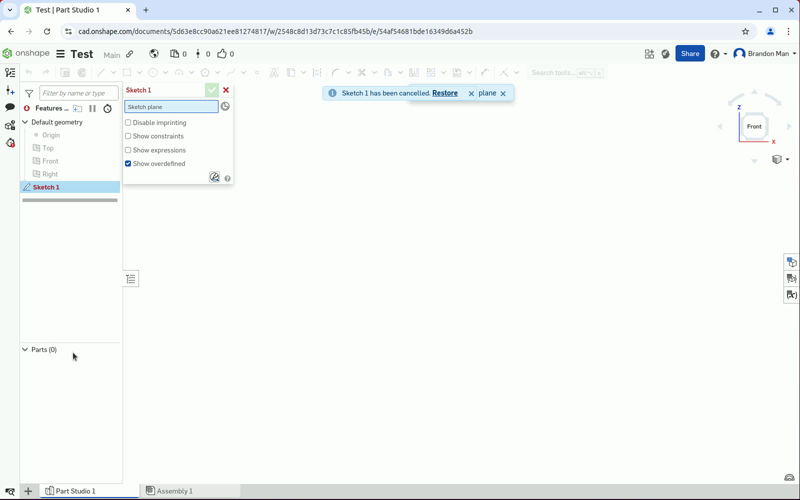
mouse_move(73, 163)
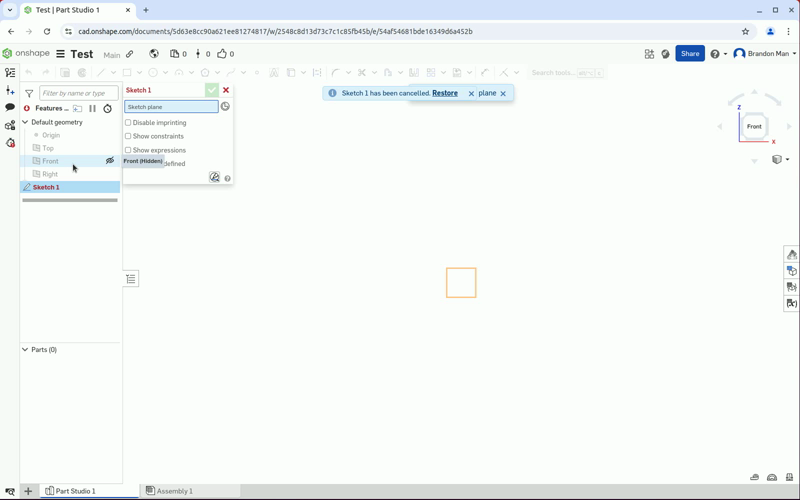
click(73, 163)
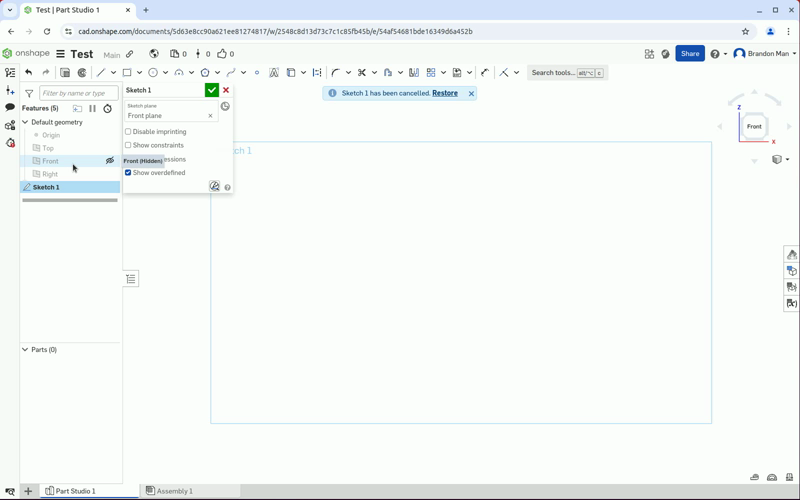
mouse_move(73, 352)
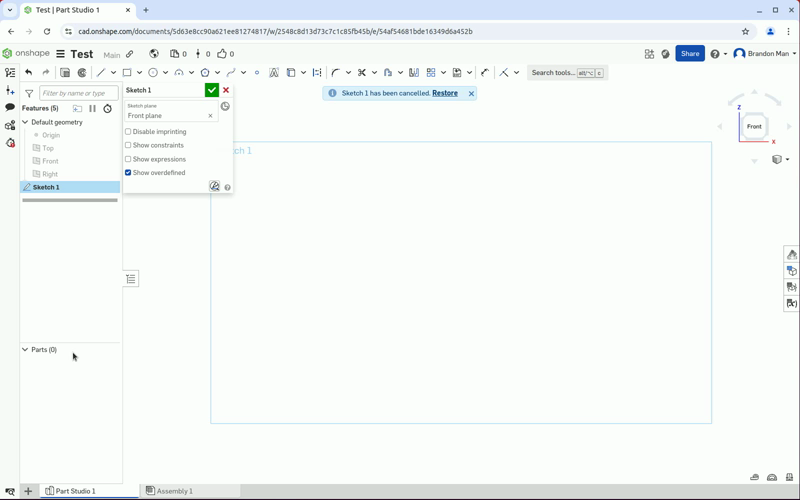
key(y)
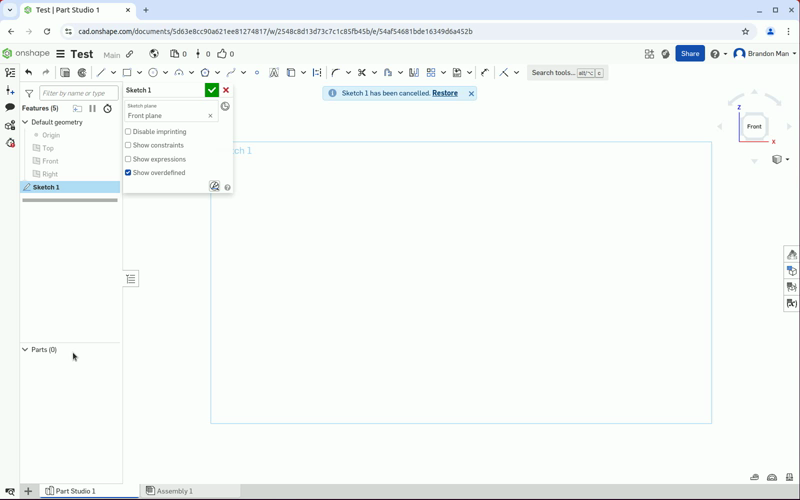
key(c)
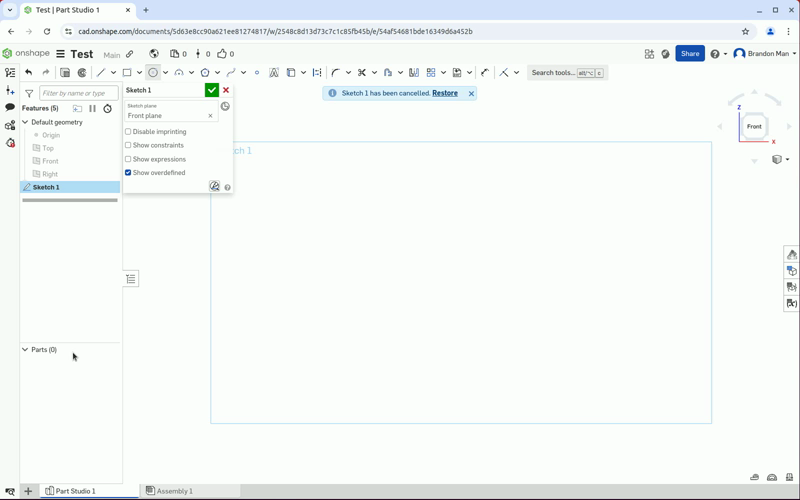
key_down(shift)
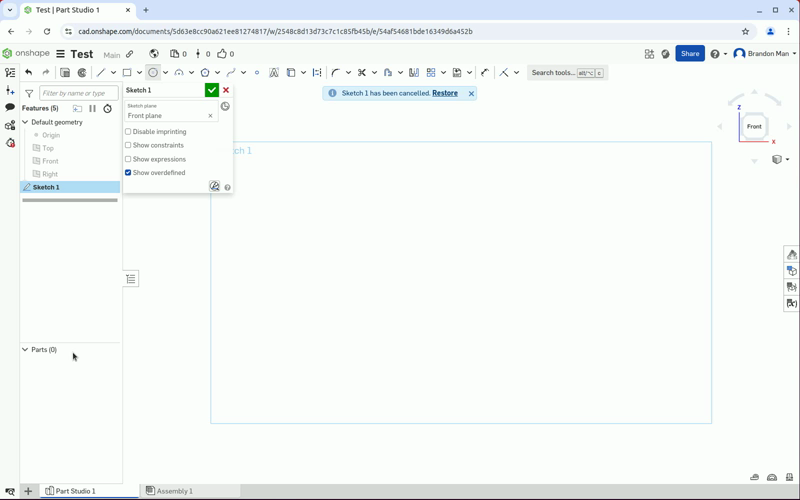
mouse_move(461, 282)
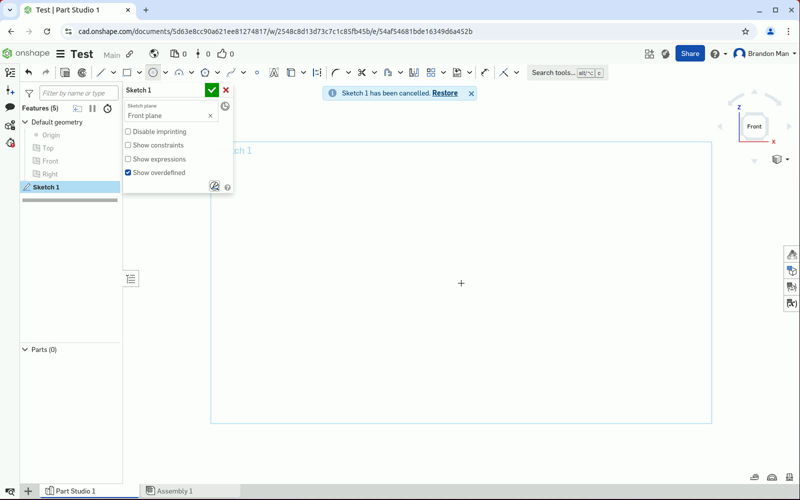
click(461, 282)
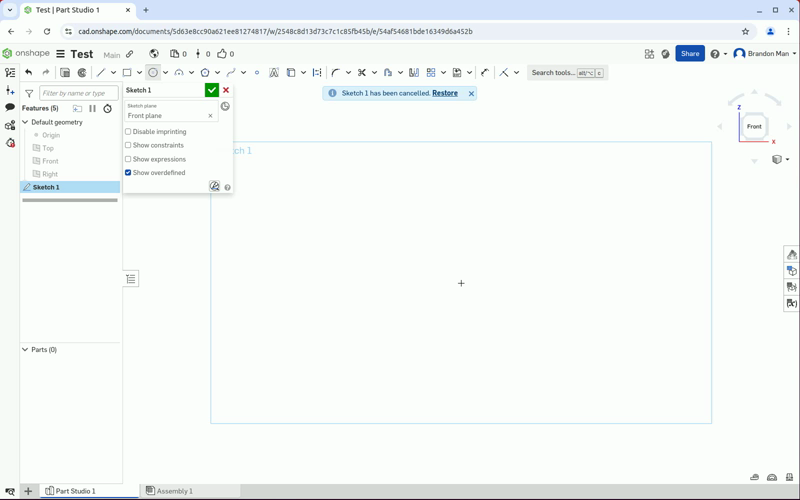
key_up(shift)
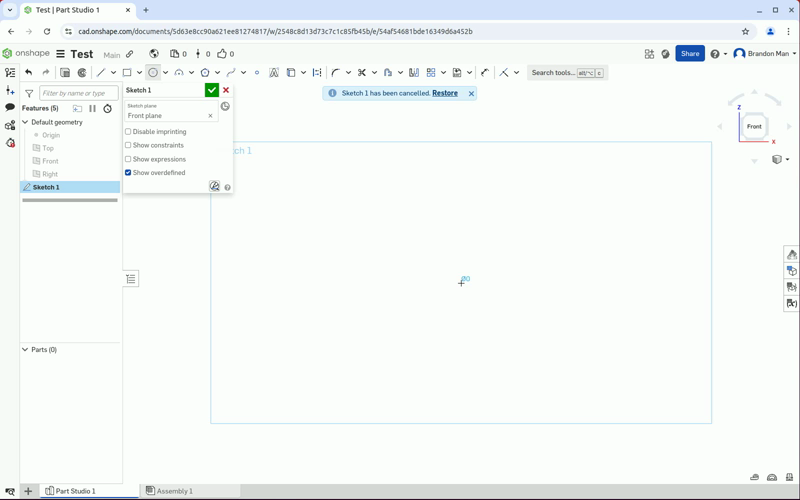
mouse_move(574, 282)
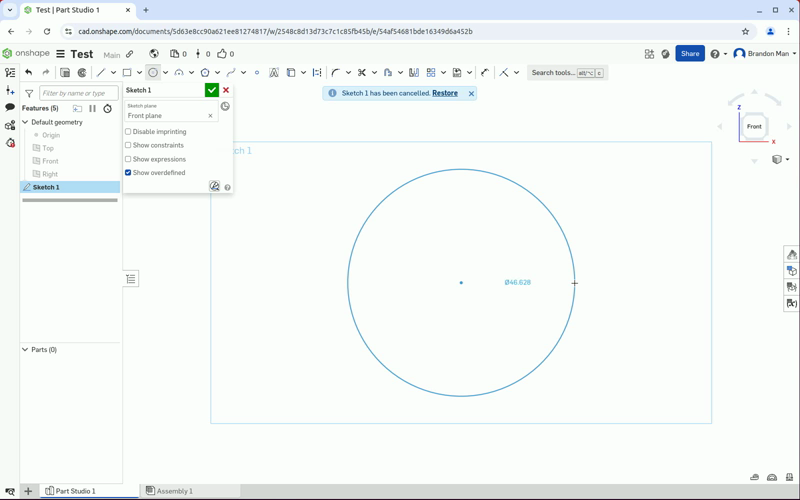
click(574, 282)
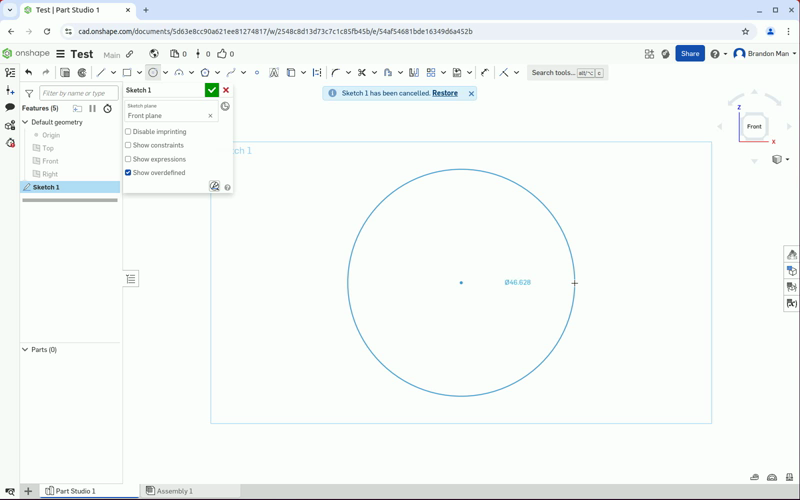
key(esc)
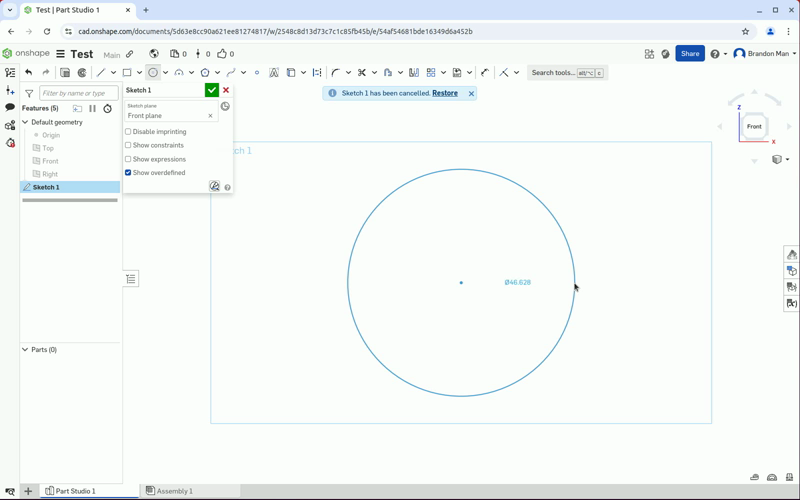
mouse_move(478, 224)
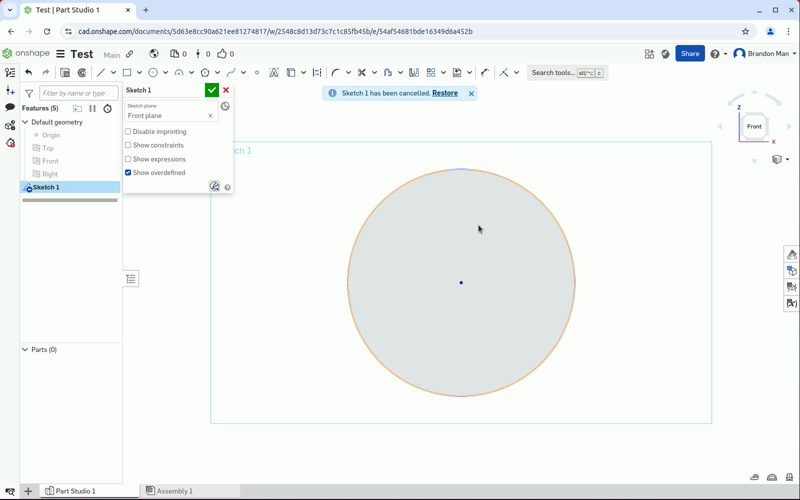
click(478, 224)
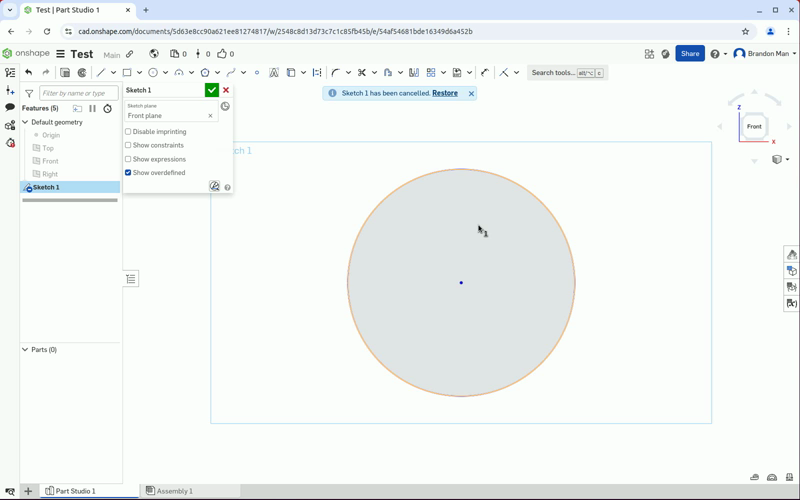
mouse_move(73, 352)
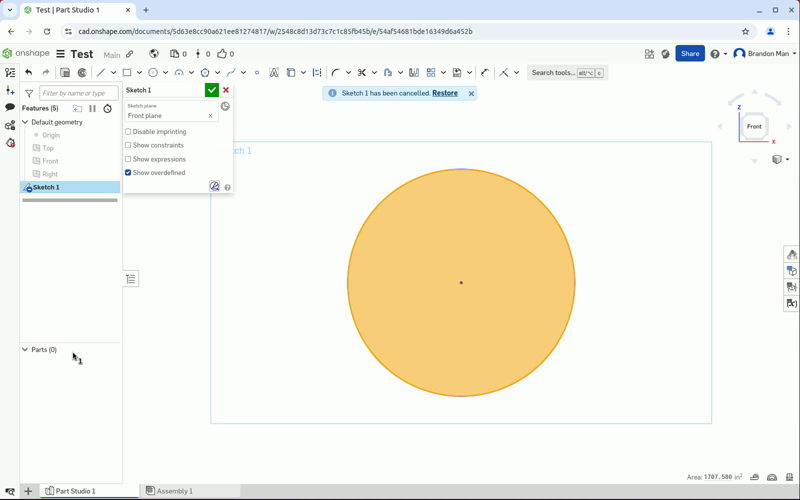
key(shift+y)
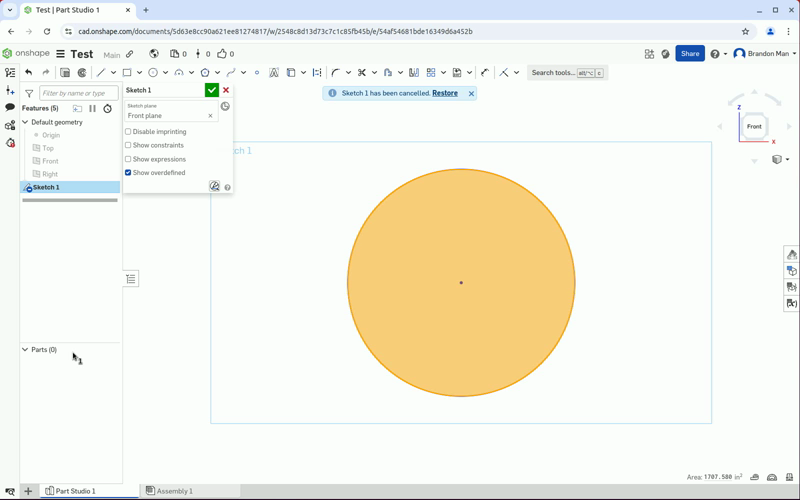
key(shift+e)
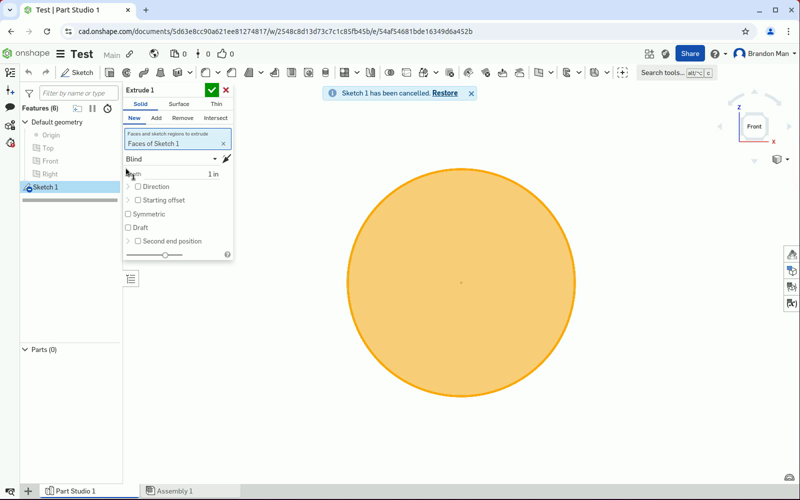
mouse_move(143, 106)
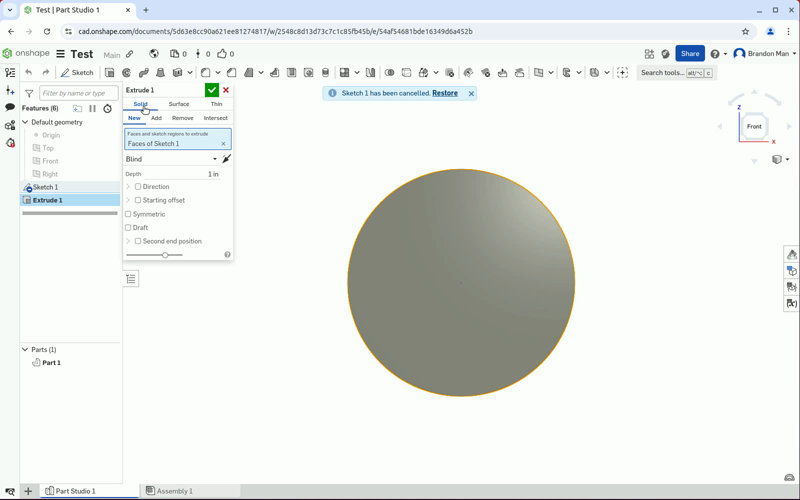
click(143, 106)
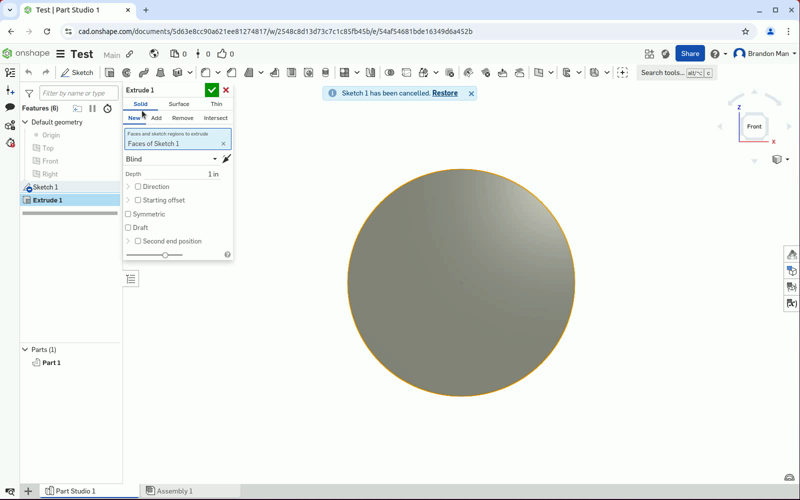
mouse_move(137, 120)
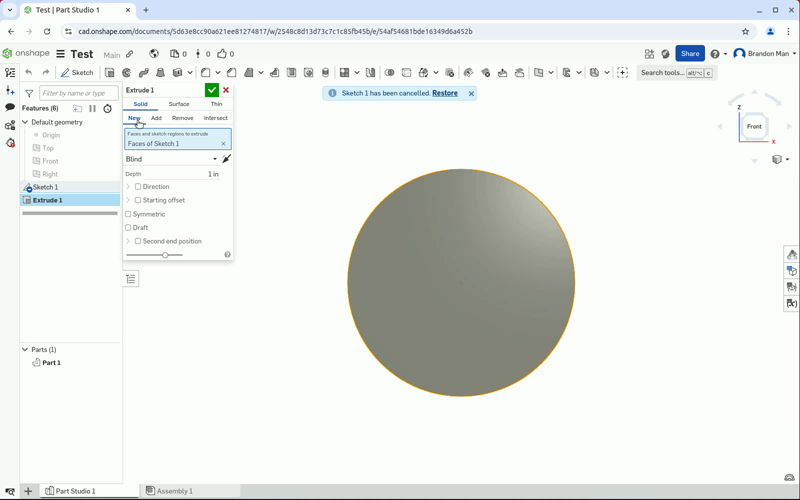
click(137, 120)
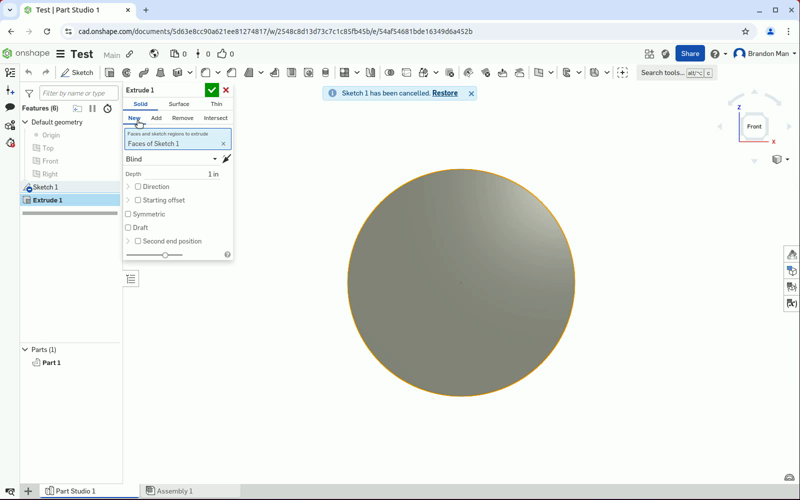
key(tab, 4)
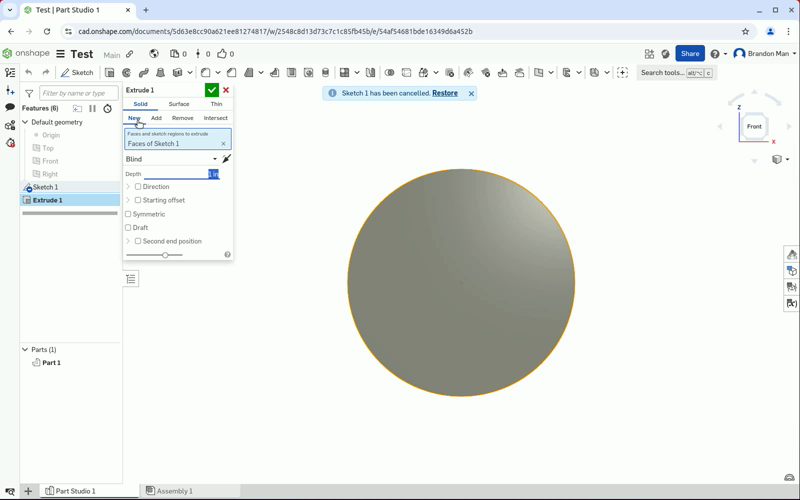
text(6.499)
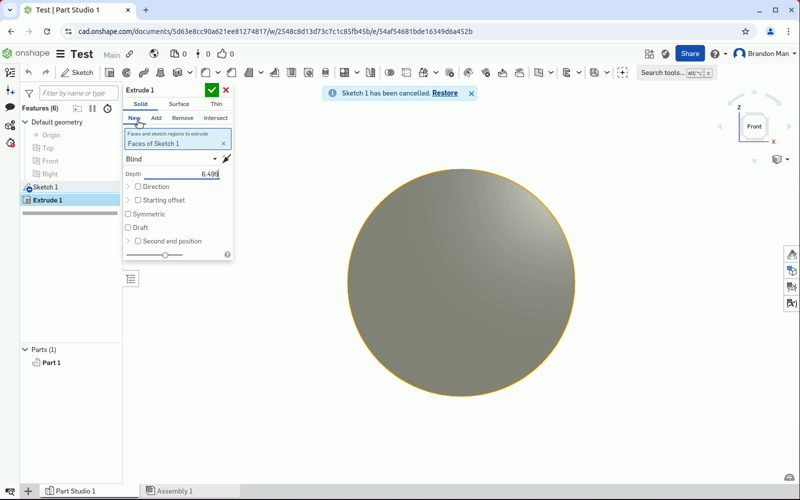
key(enter)
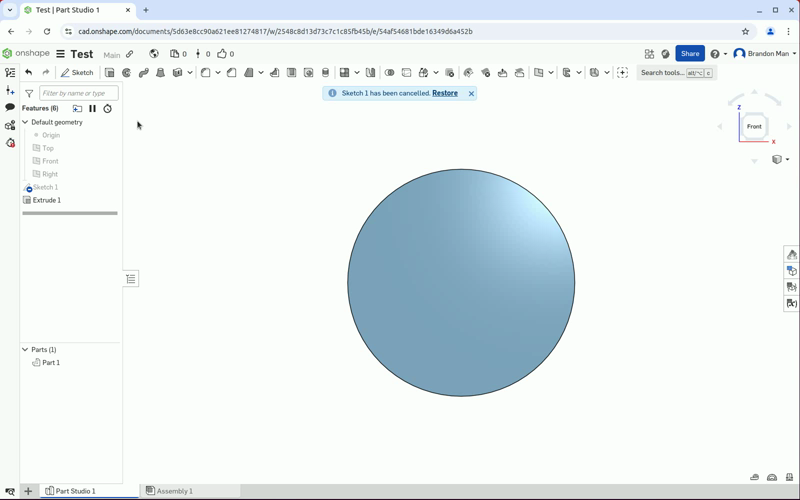
key(shift+h)
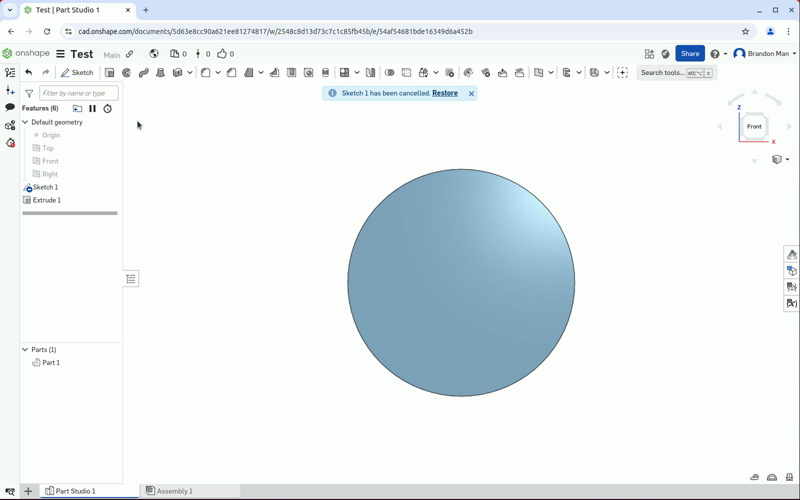
key(shift+h)
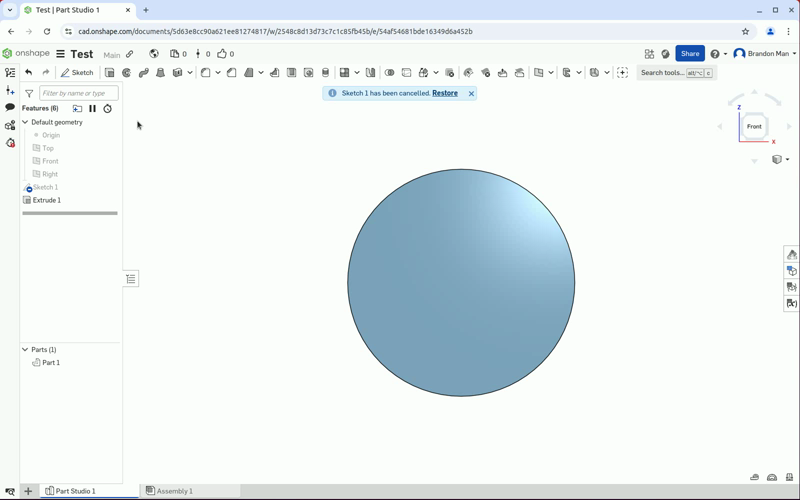
mouse_move(73, 189)
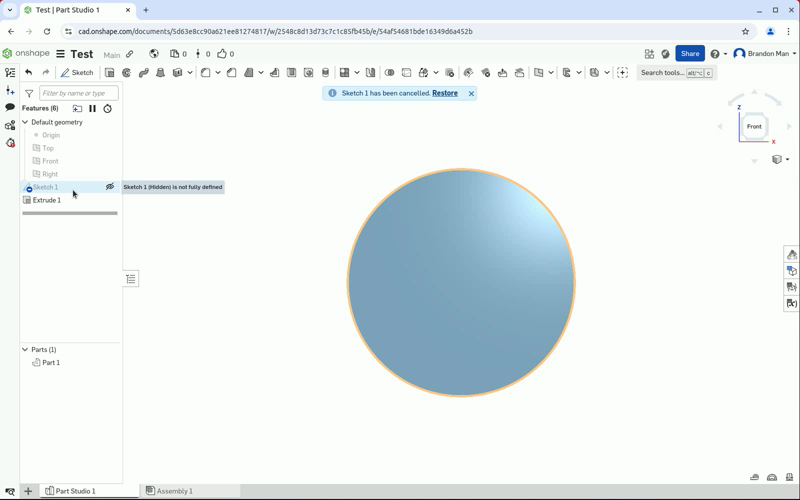
click(73, 189)
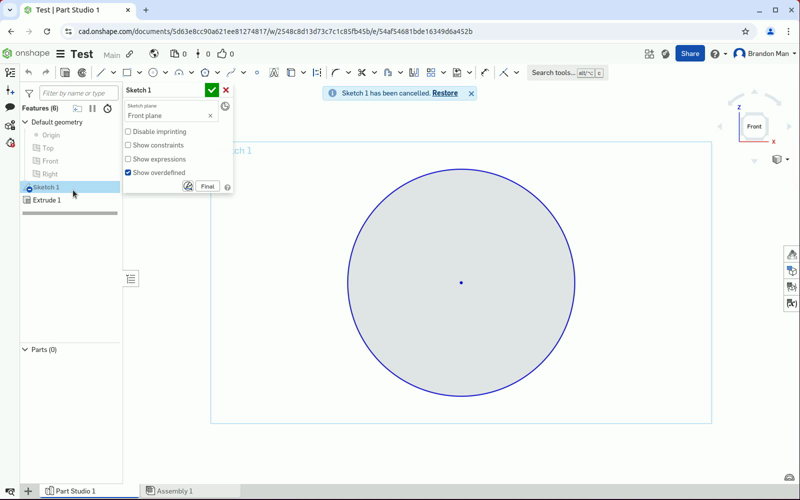
mouse_move(229, 92)
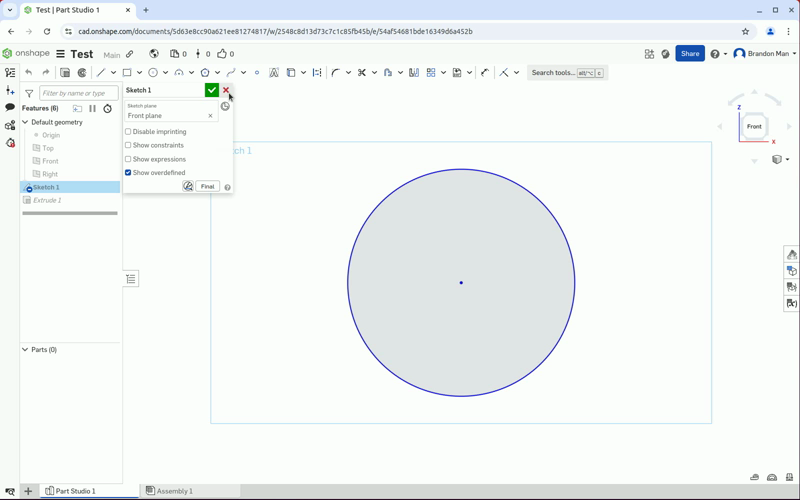
click(229, 92)
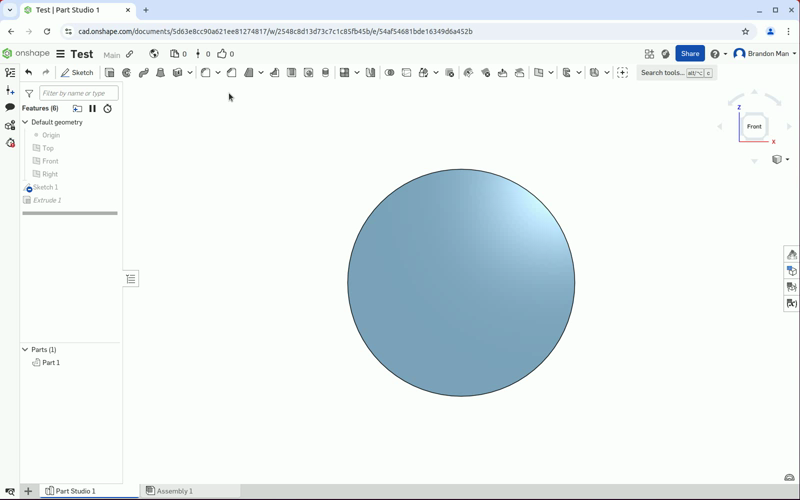
mouse_move(541, 75)
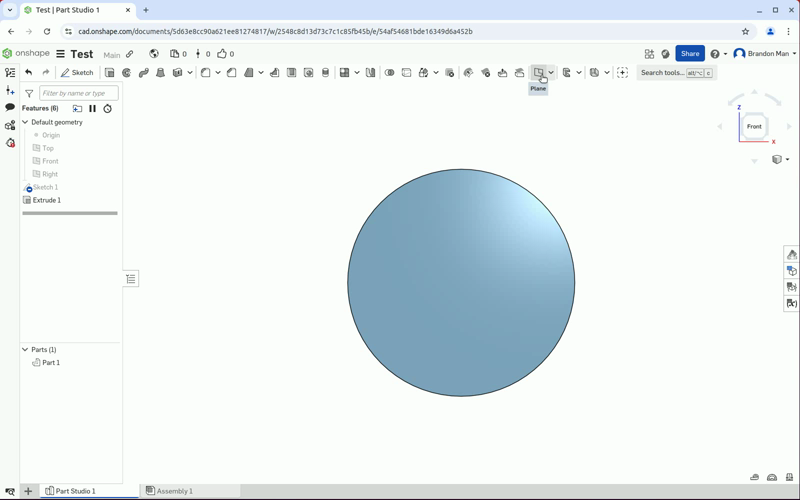
click(541, 75)
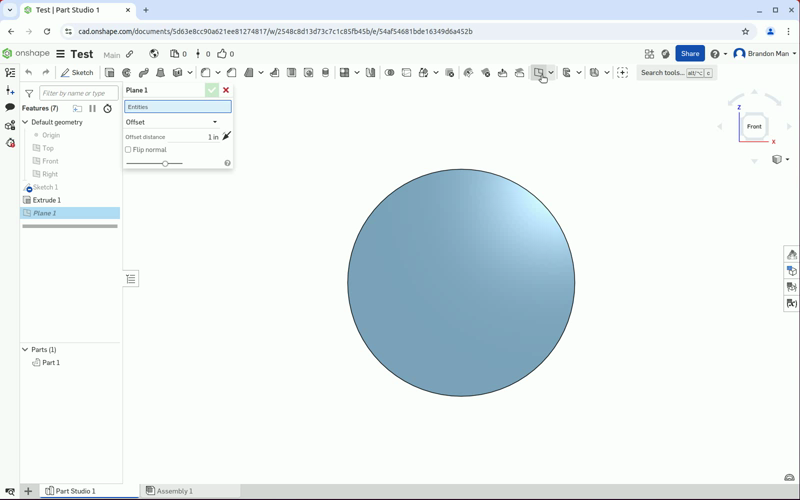
mouse_move(73, 163)
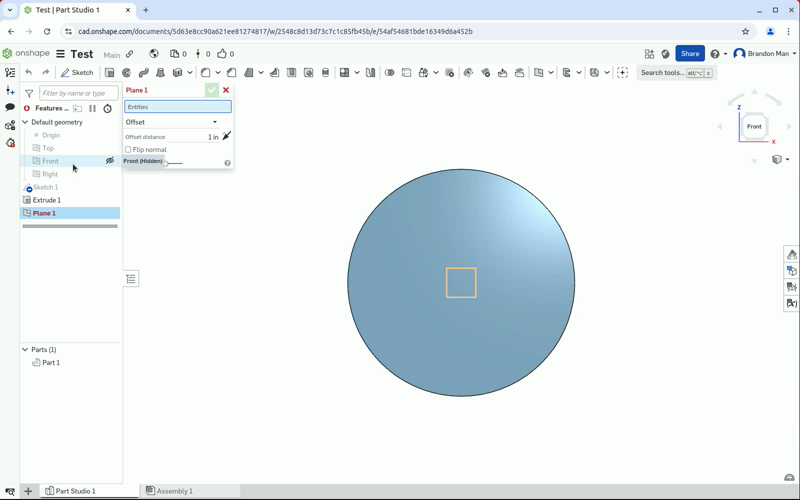
click(73, 163)
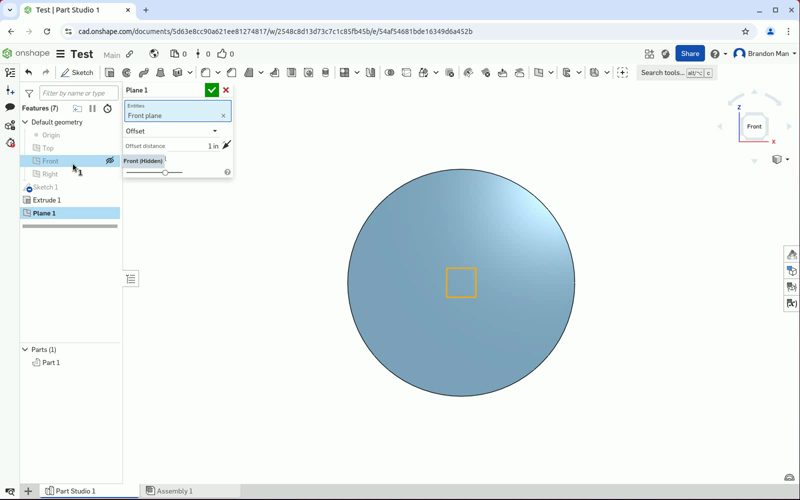
key(tab, 2)
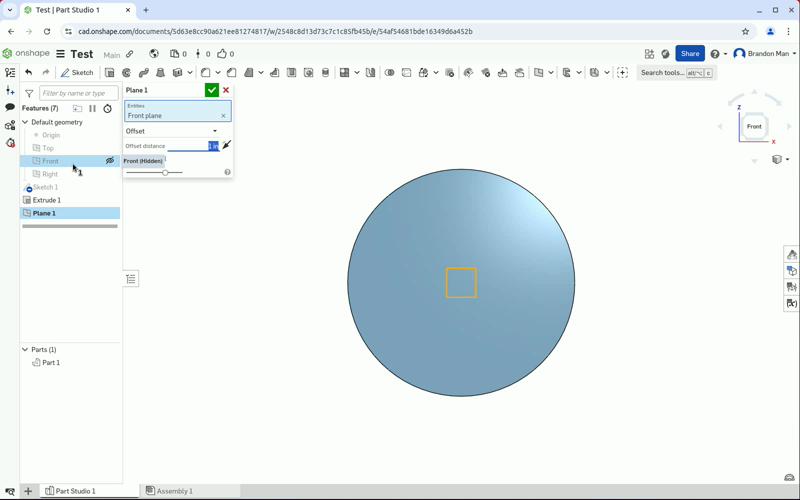
text(6.501)
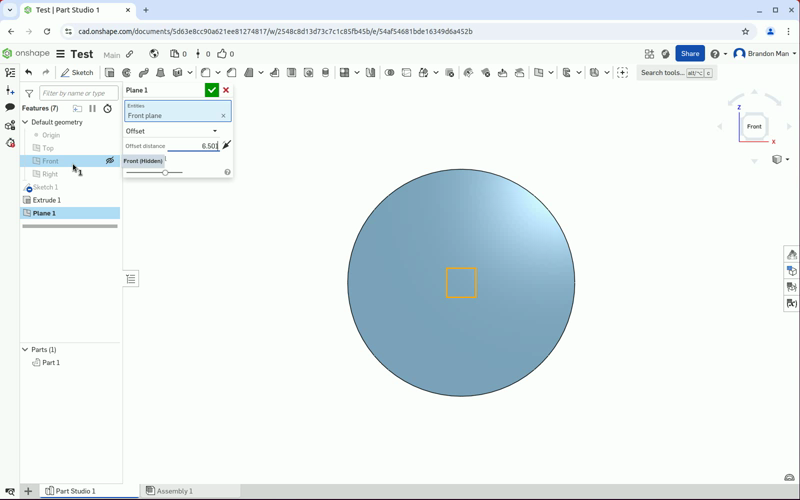
key(enter, 2)
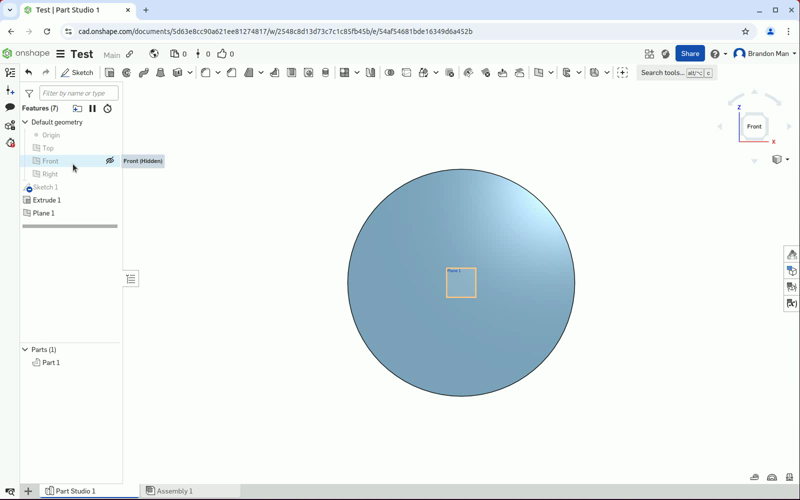
key(shift+s)
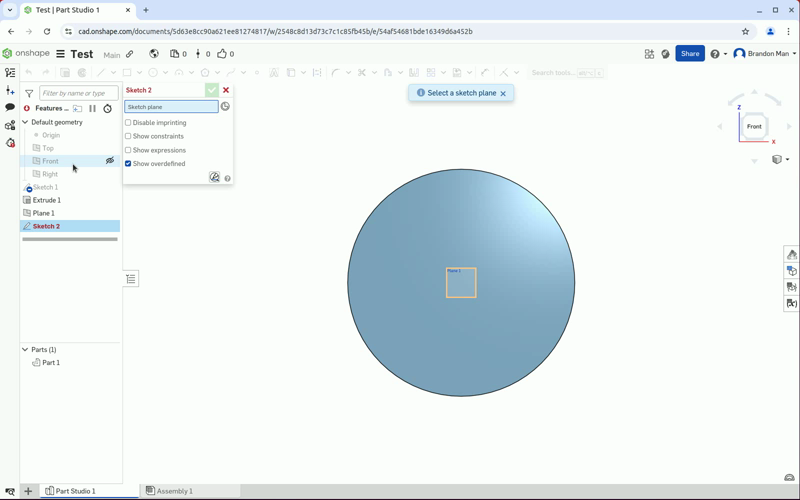
mouse_move(73, 215)
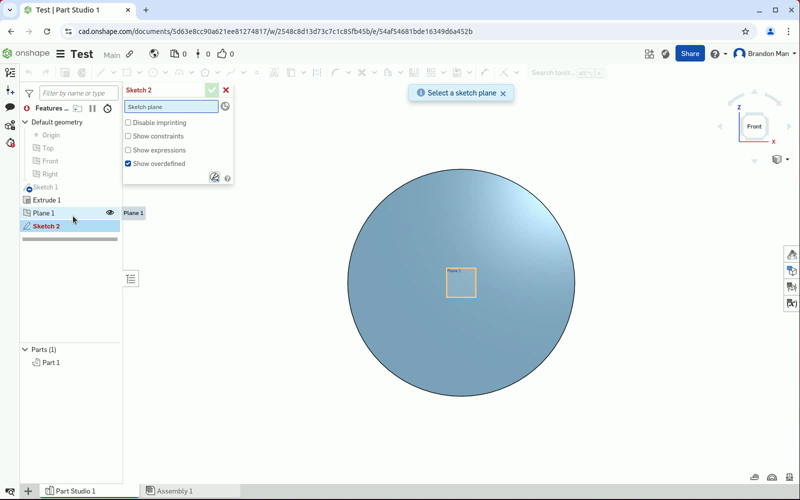
click(73, 215)
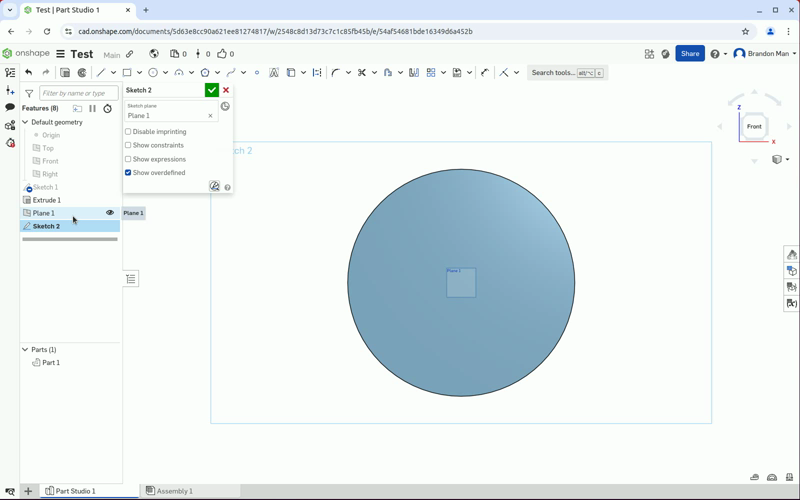
mouse_move(73, 352)
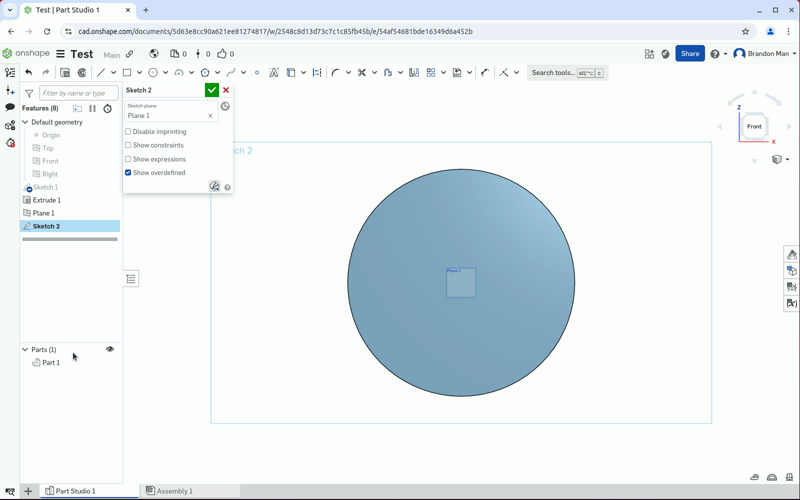
key(y)
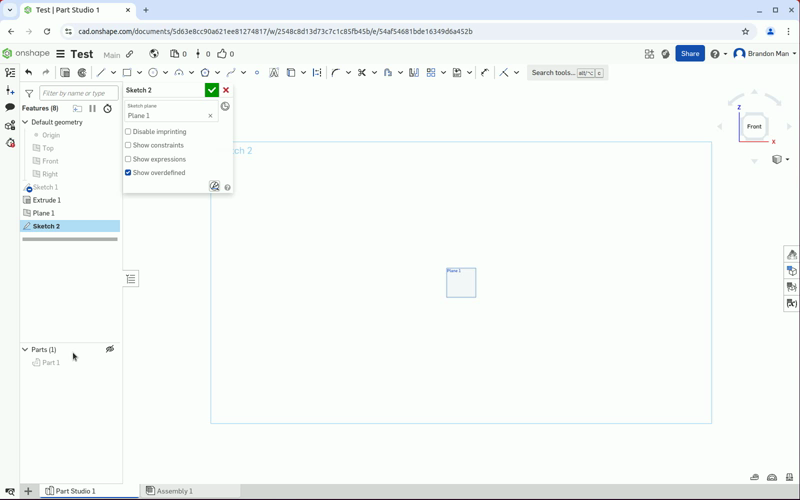
key(c)
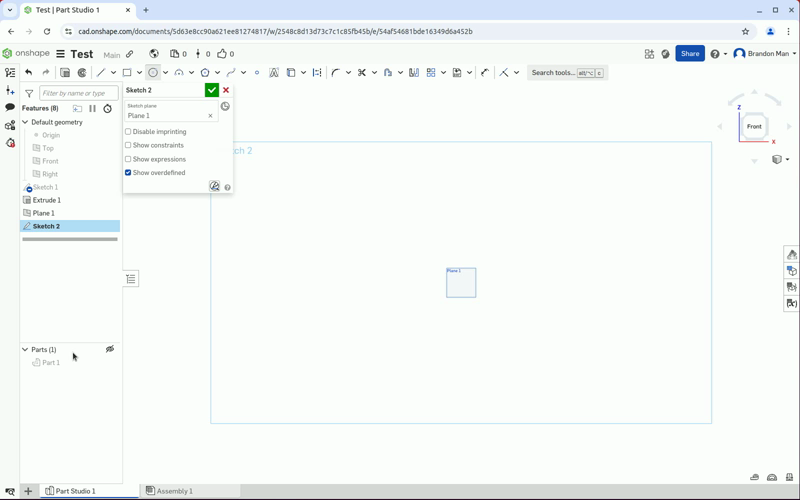
key_down(shift)
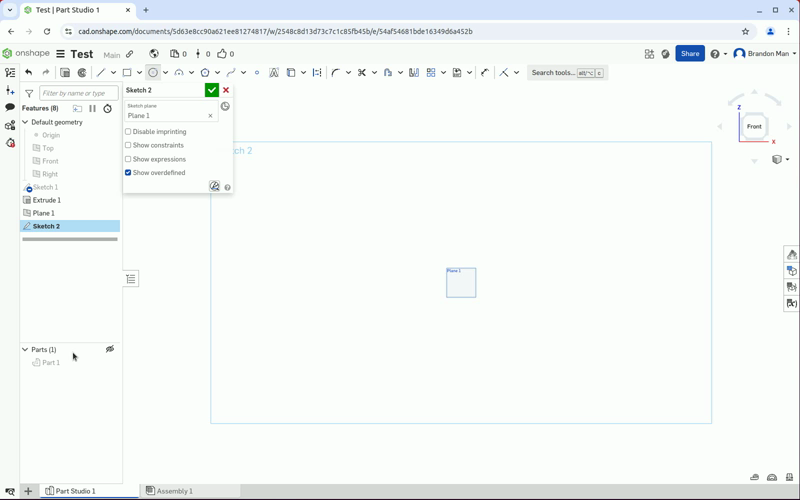
mouse_move(461, 282)
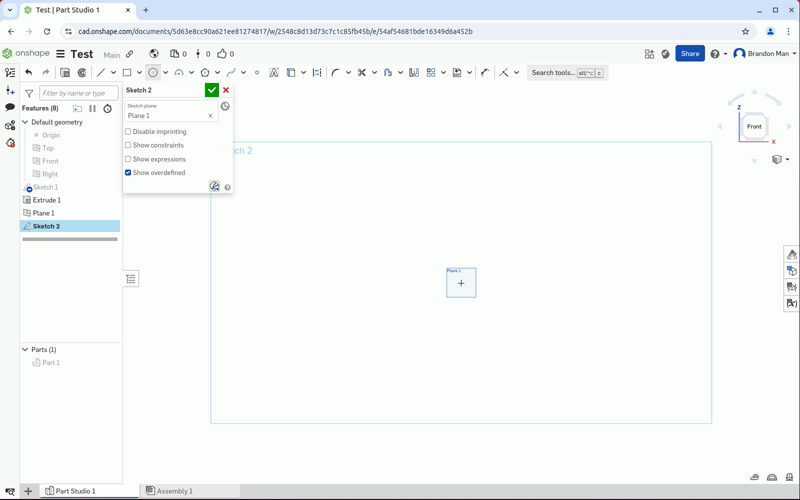
click(461, 282)
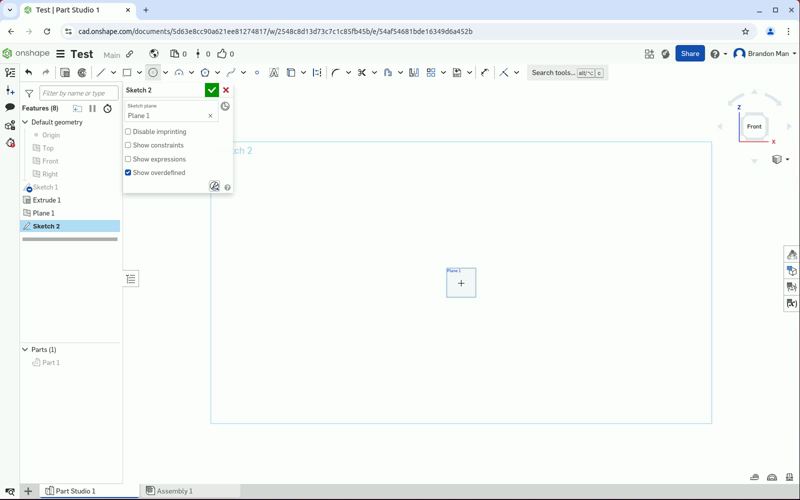
key_up(shift)
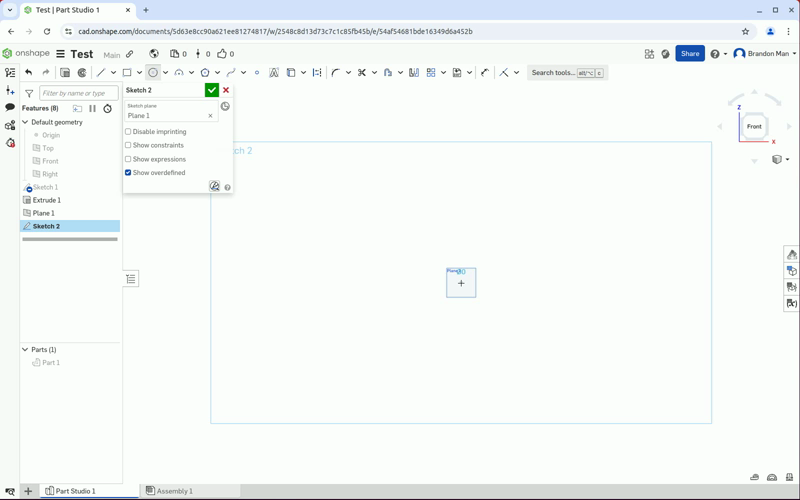
mouse_move(548, 282)
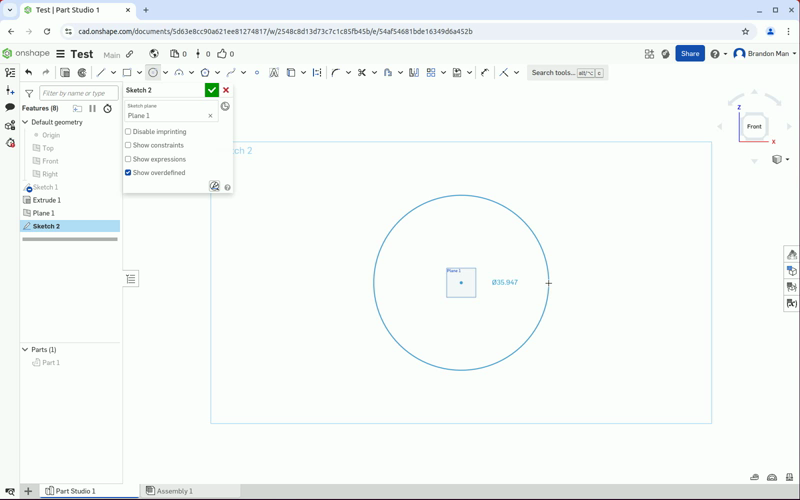
click(548, 282)
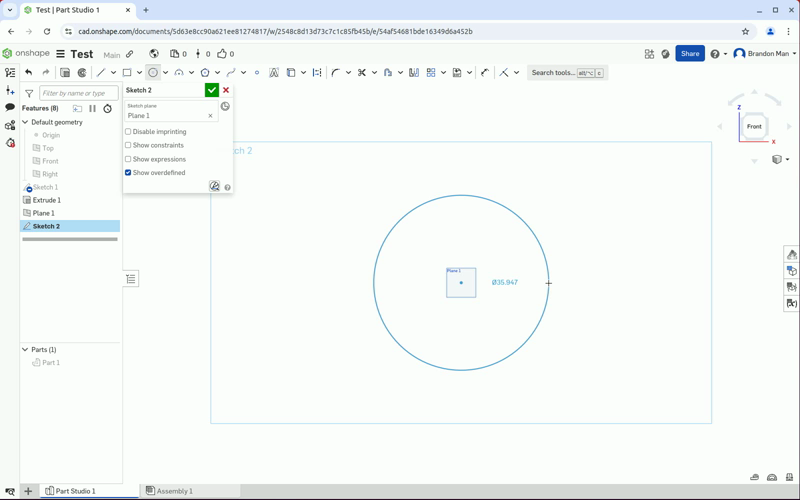
key(esc)
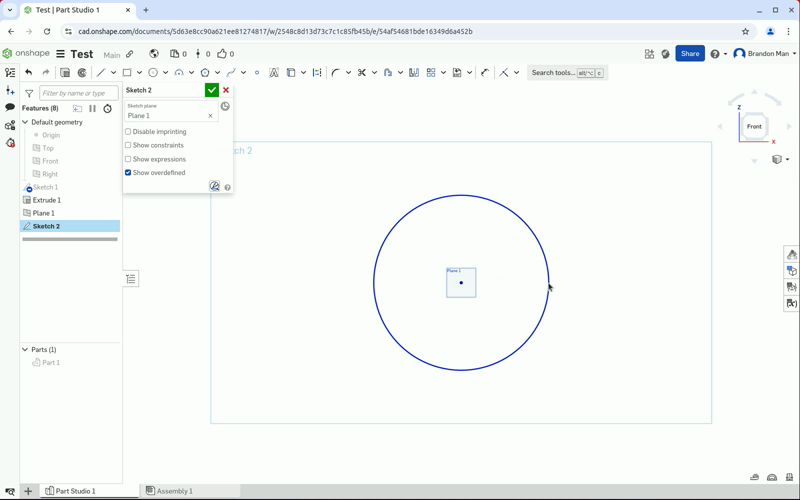
mouse_move(434, 305)
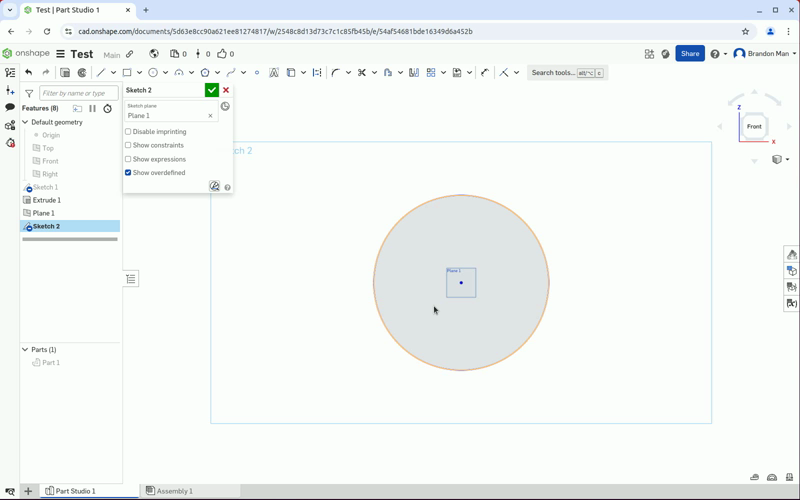
click(434, 305)
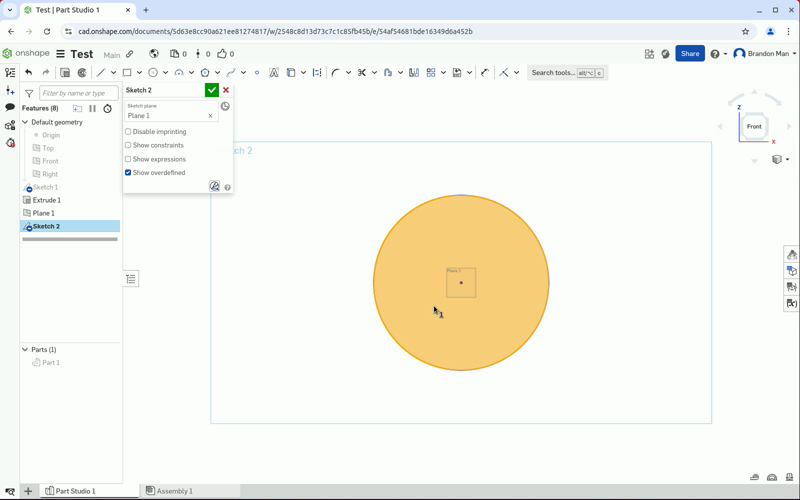
mouse_move(73, 352)
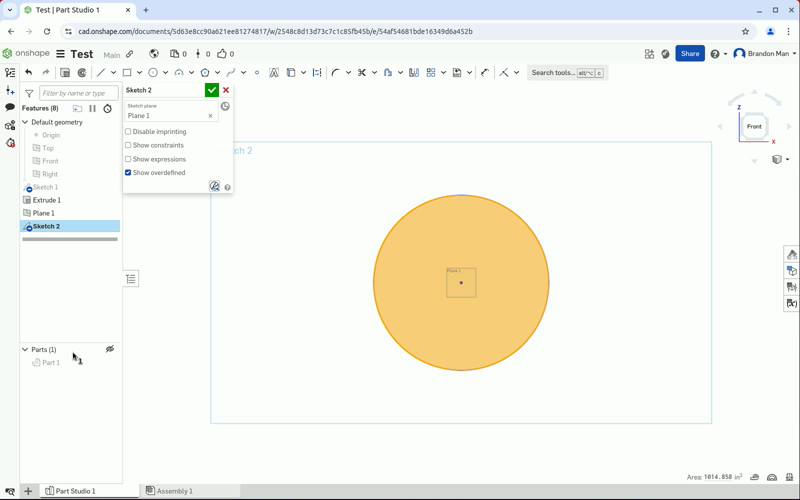
key(shift+y)
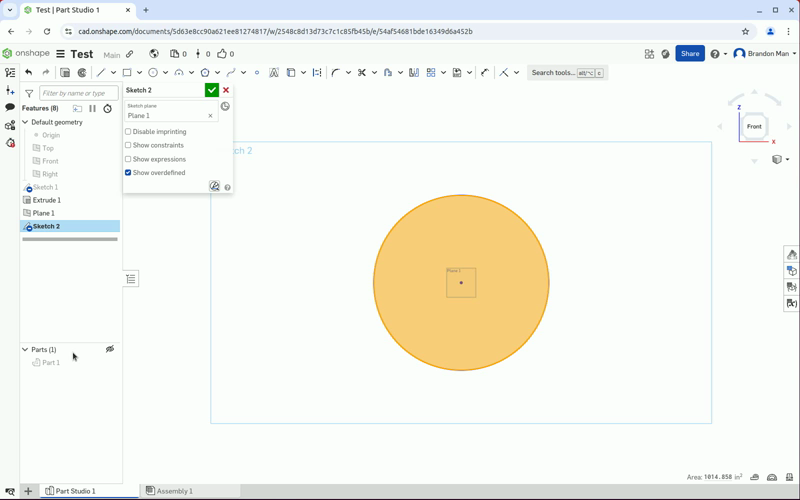
key(shift+e)
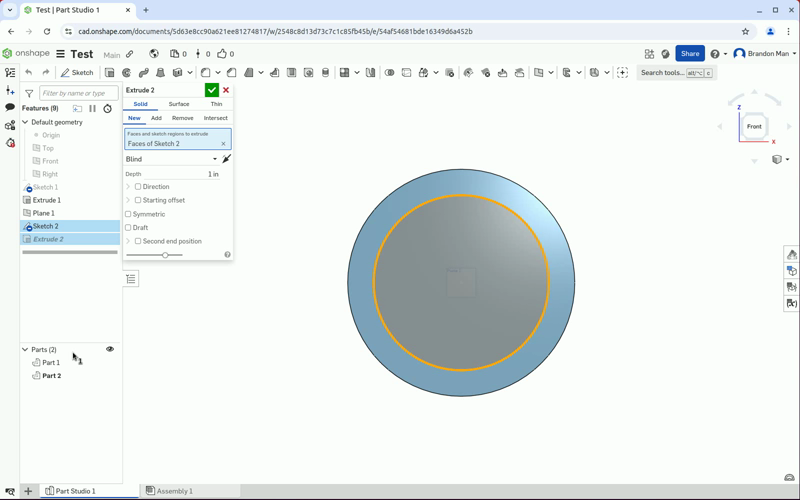
mouse_move(143, 106)
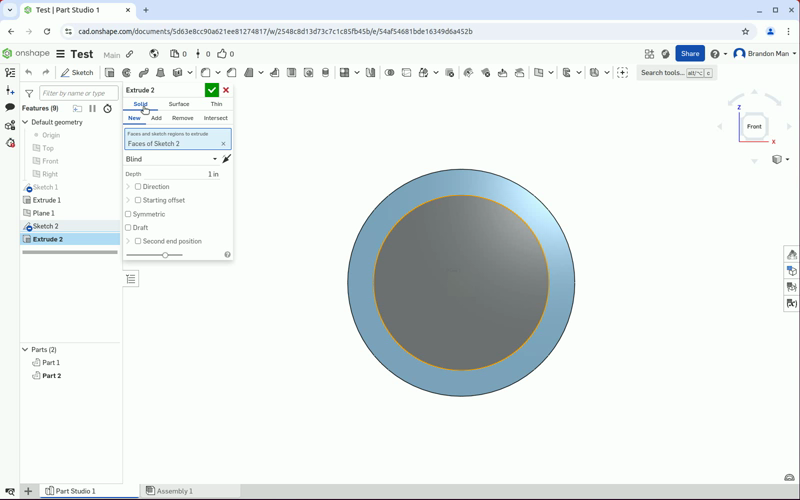
click(143, 106)
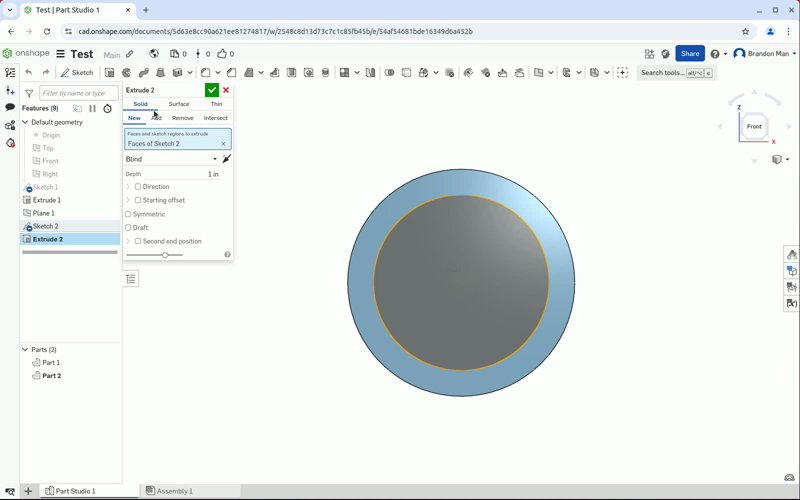
mouse_move(186, 120)
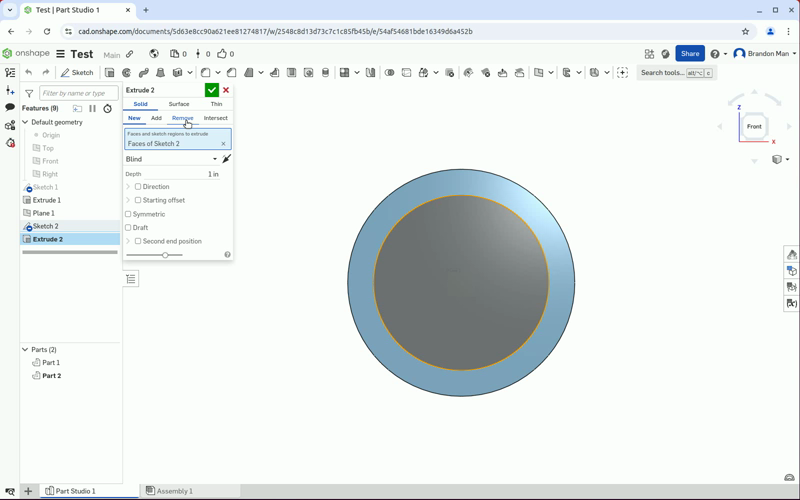
click(186, 120)
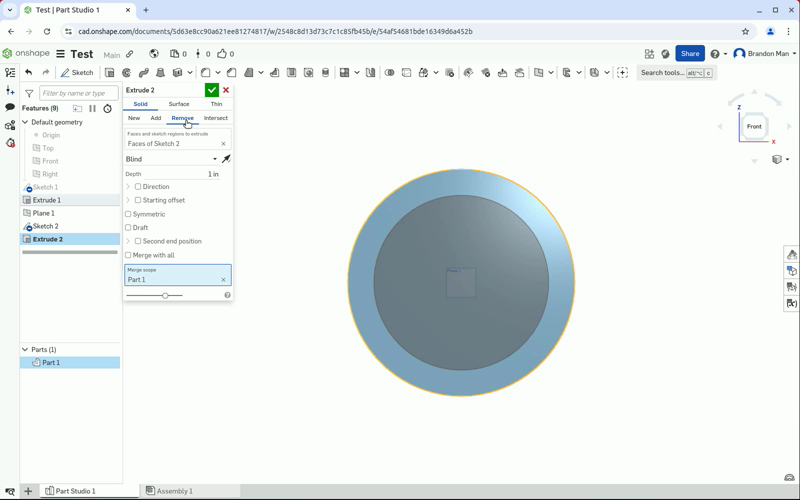
key(tab, 4)
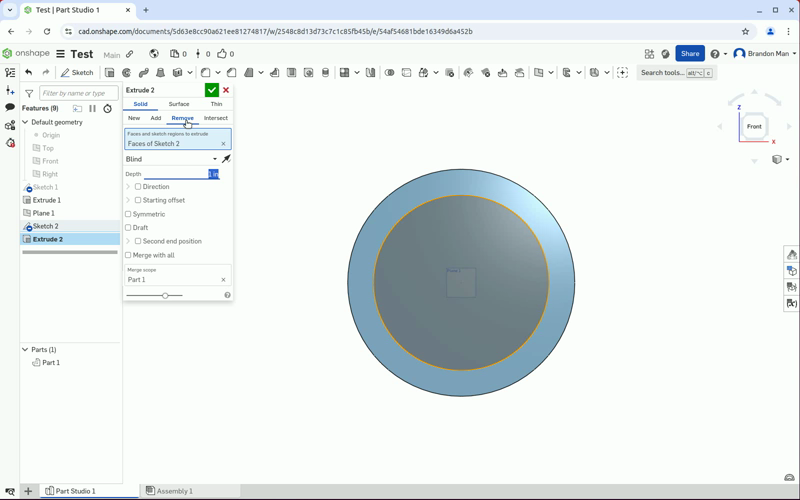
text(3.129)
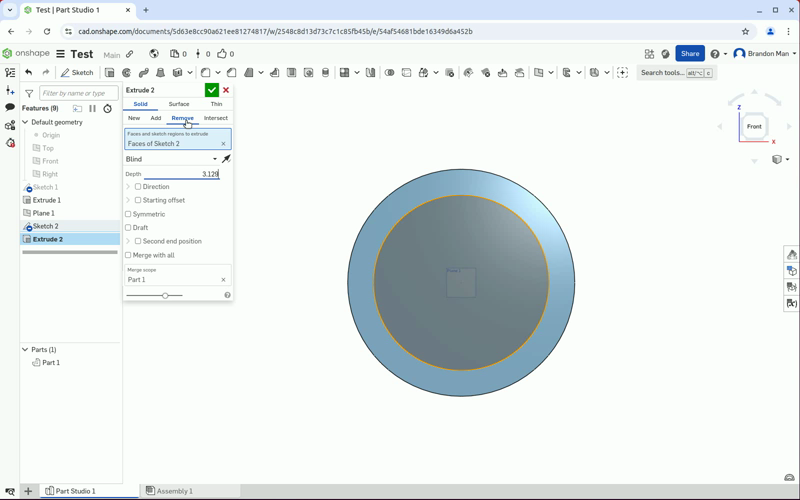
key(tab, 6)
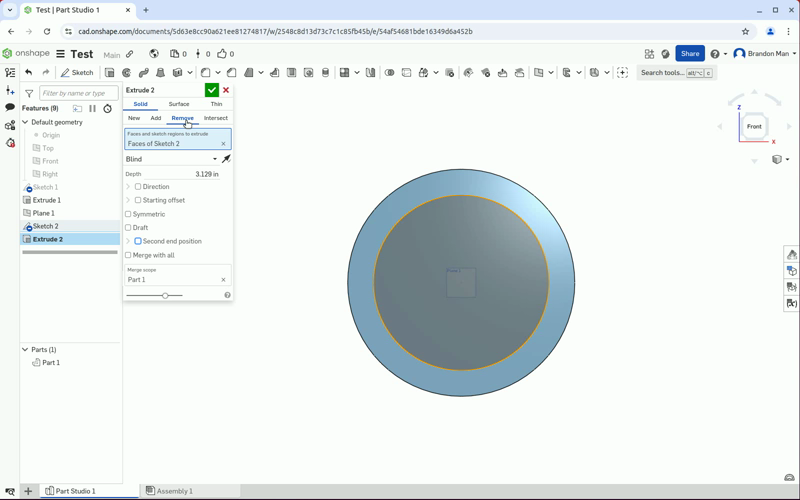
key(space)
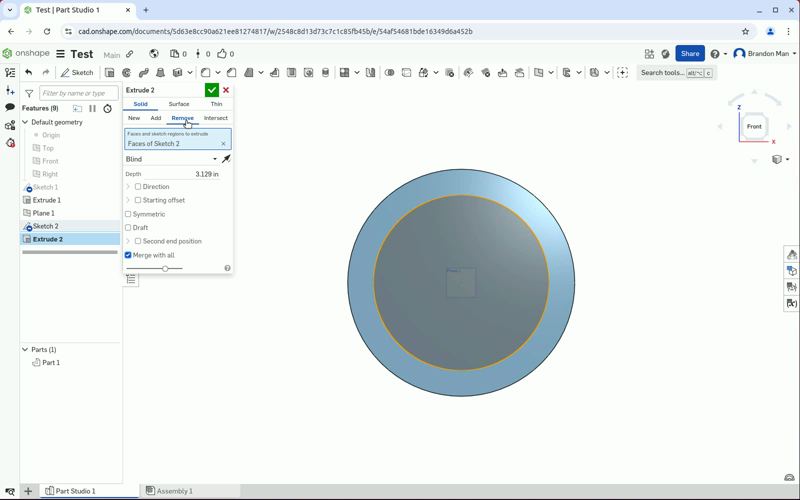
key(enter)
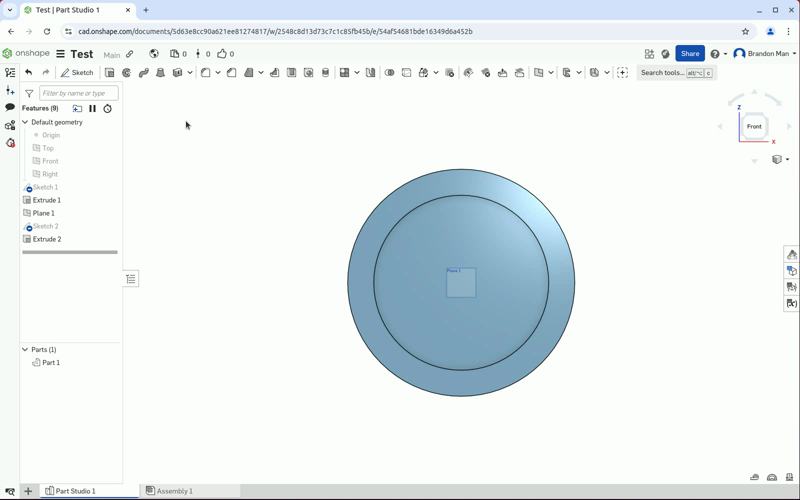
key(shift+h)
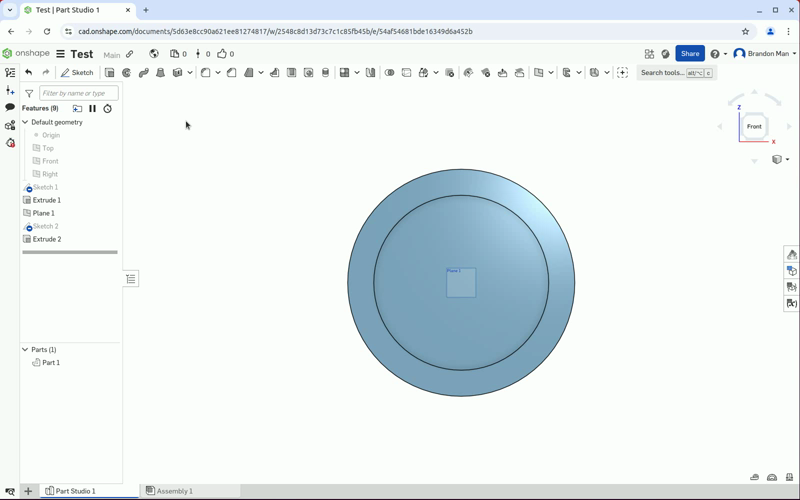
key(shift+h)
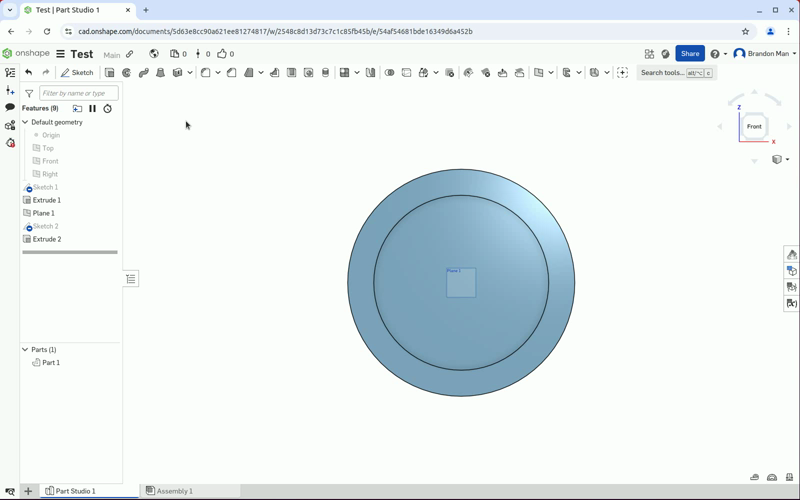
mouse_move(73, 189)
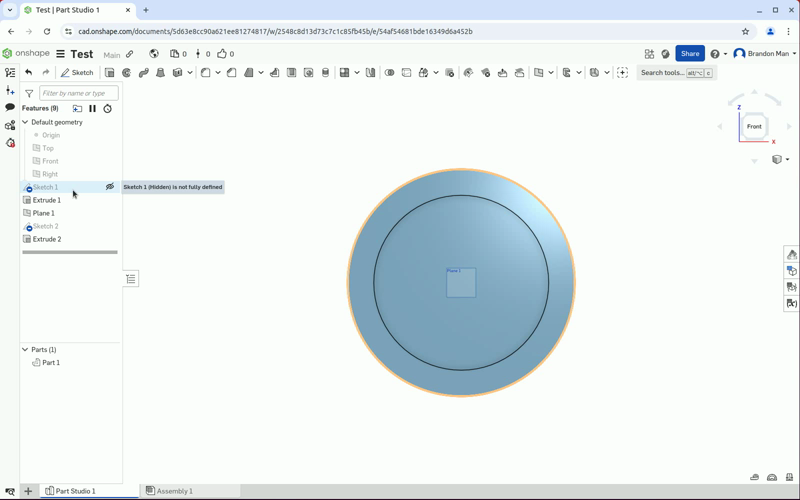
click(73, 189)
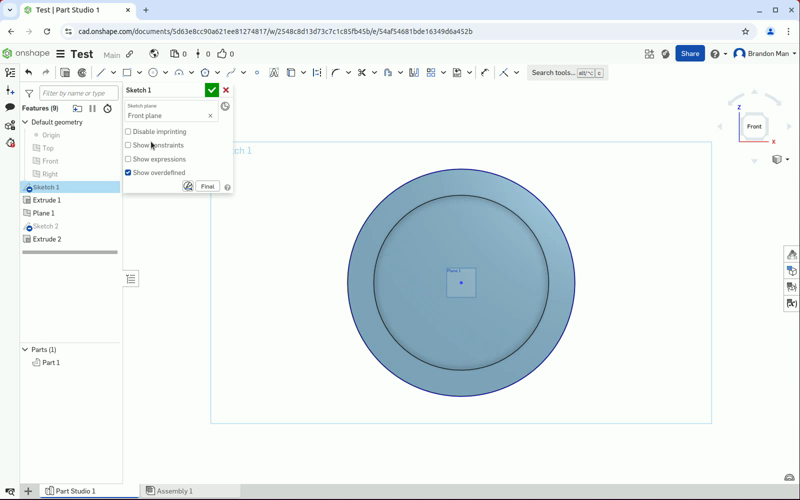
mouse_move(229, 92)
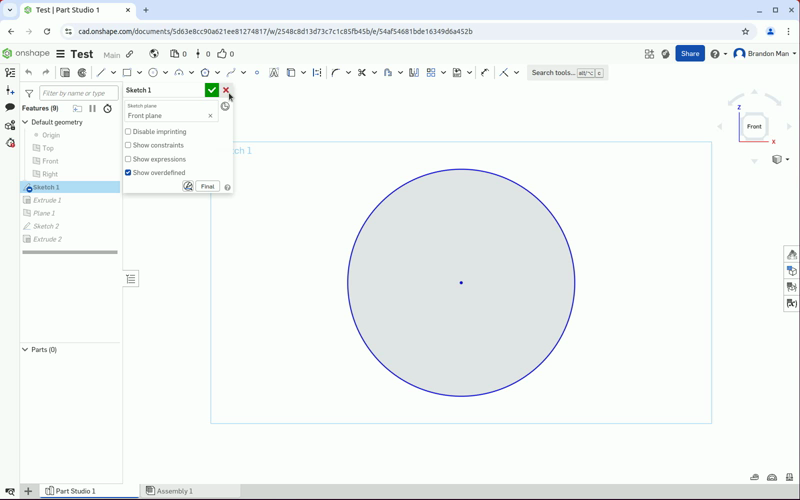
click(229, 92)
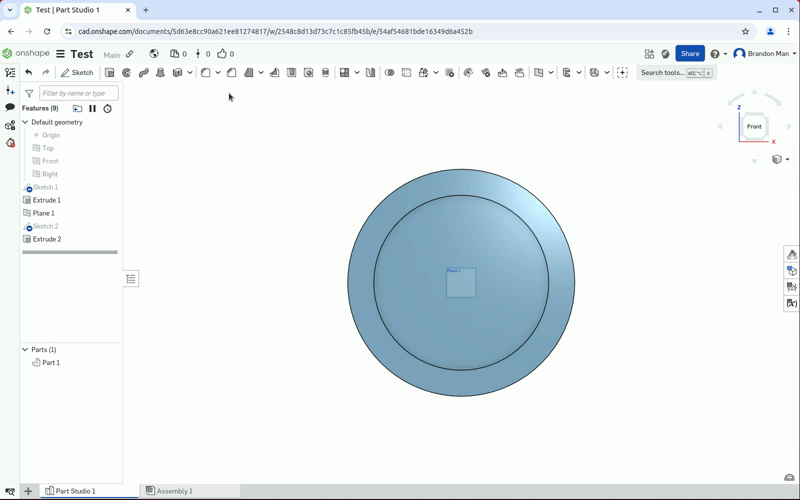
mouse_move(541, 75)
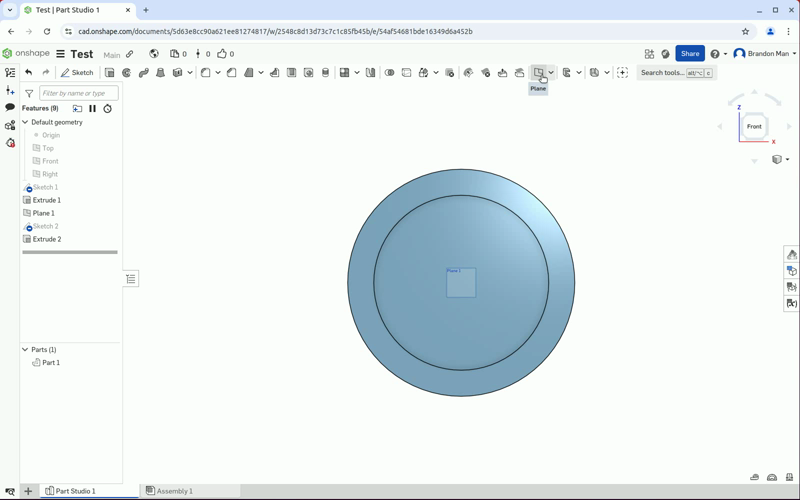
click(541, 75)
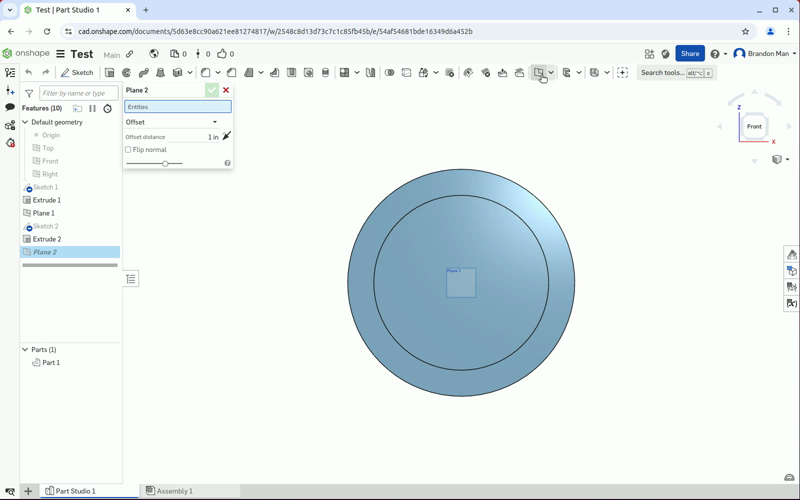
mouse_move(73, 163)
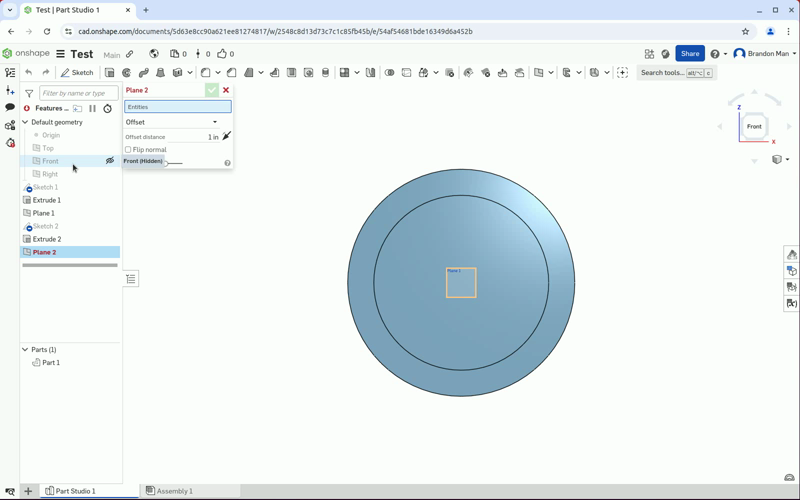
click(73, 163)
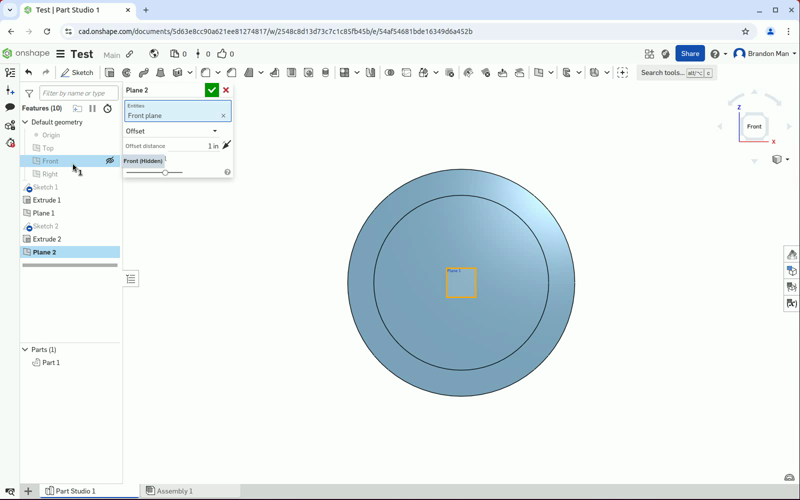
key(tab, 2)
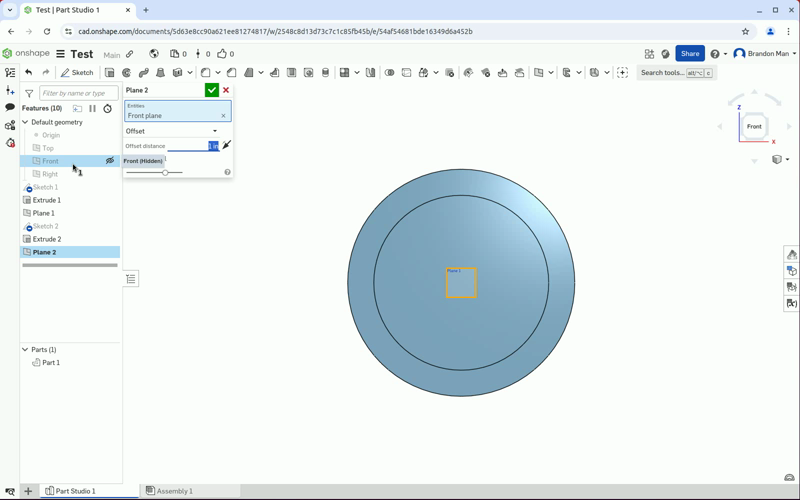
text(3.358)
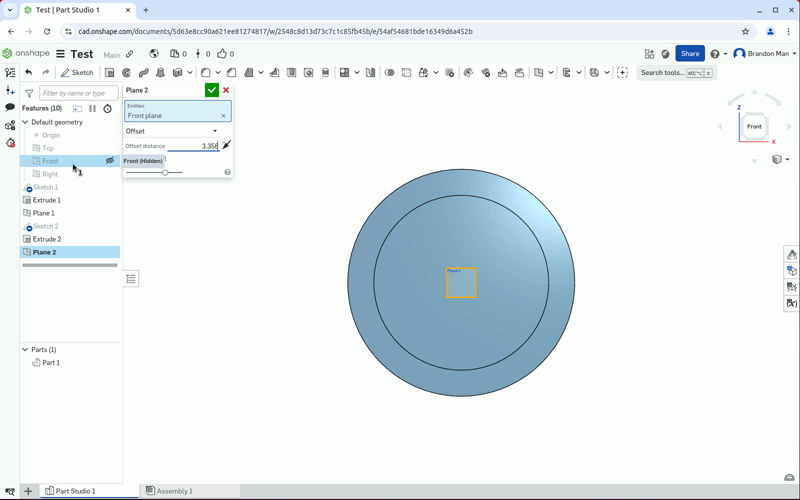
key(enter, 2)
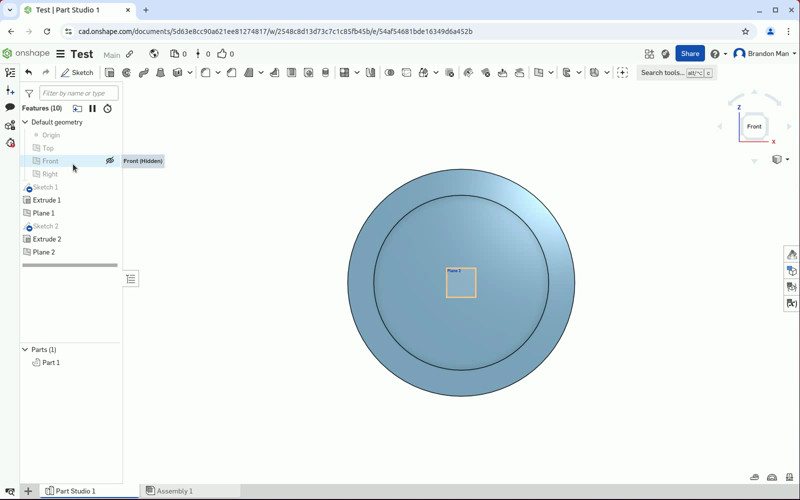
key(shift+s)
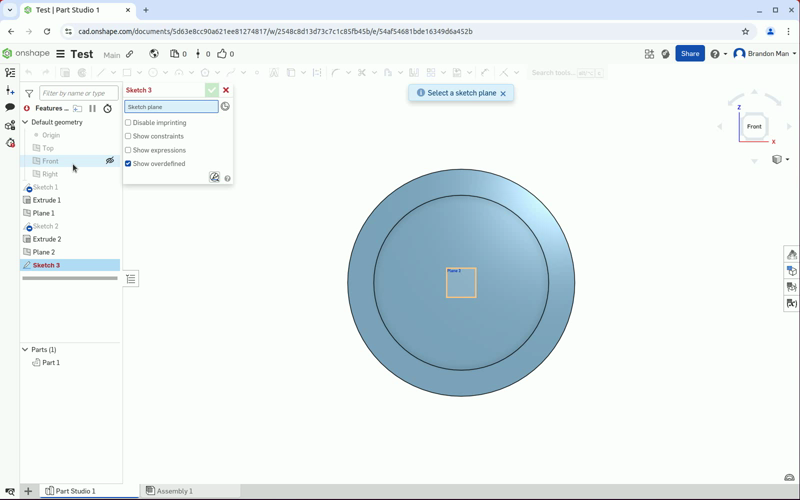
mouse_move(73, 254)
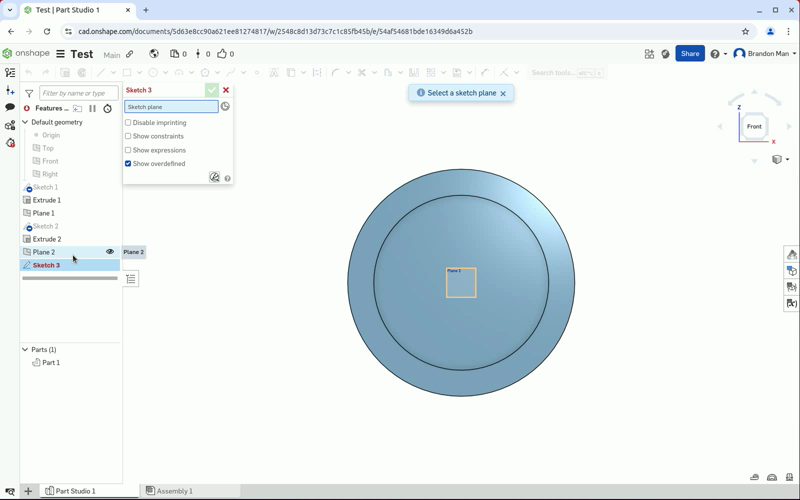
click(73, 254)
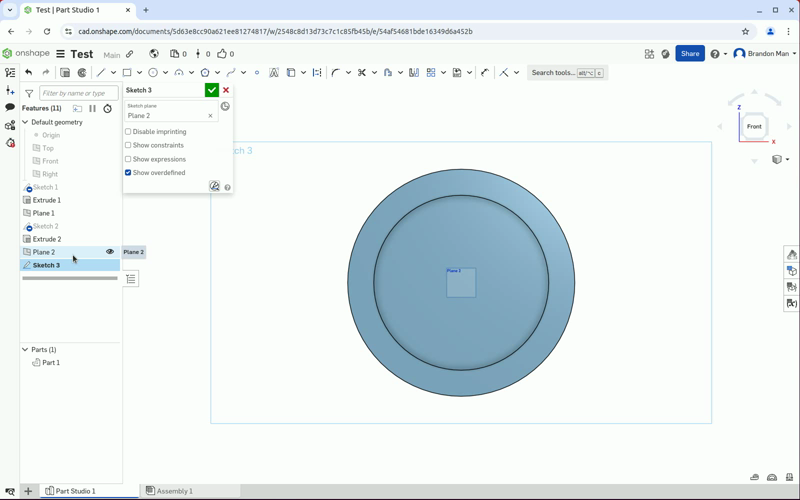
mouse_move(73, 352)
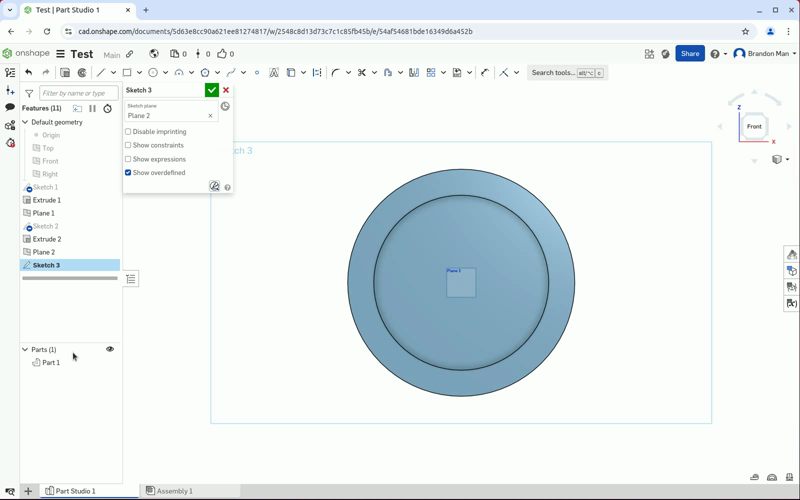
key(y)
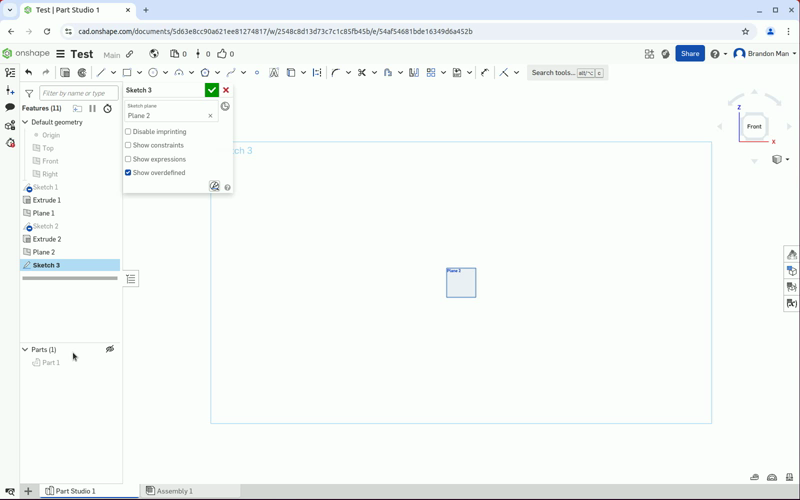
key(c)
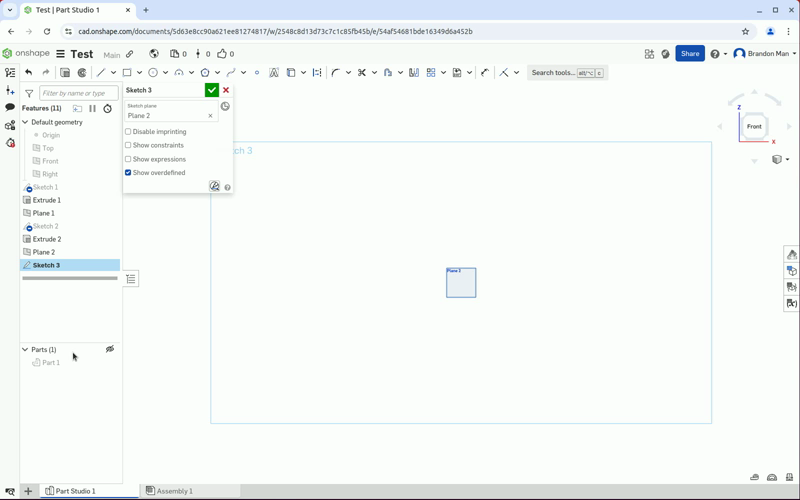
key_down(shift)
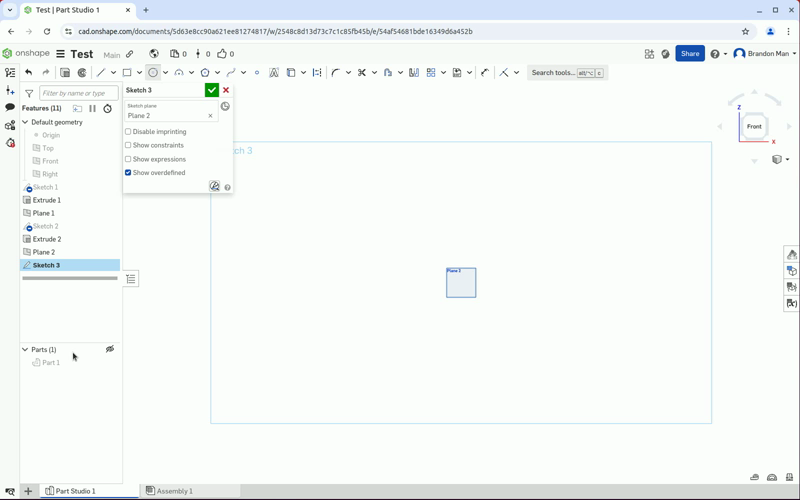
mouse_move(461, 282)
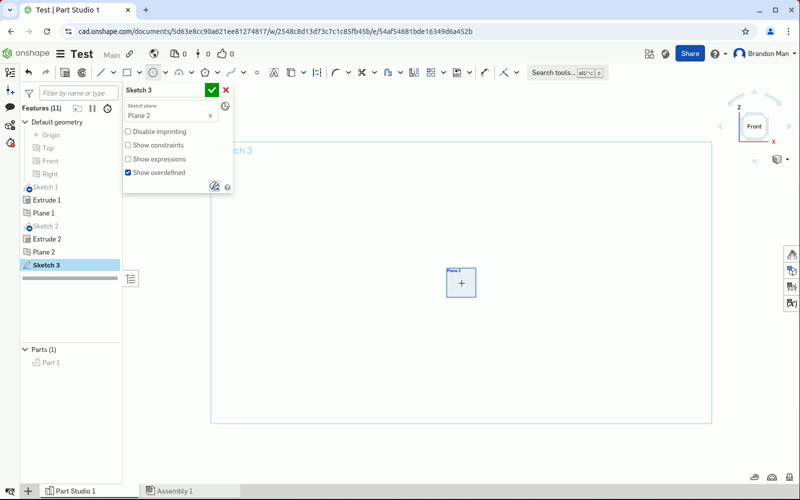
click(461, 282)
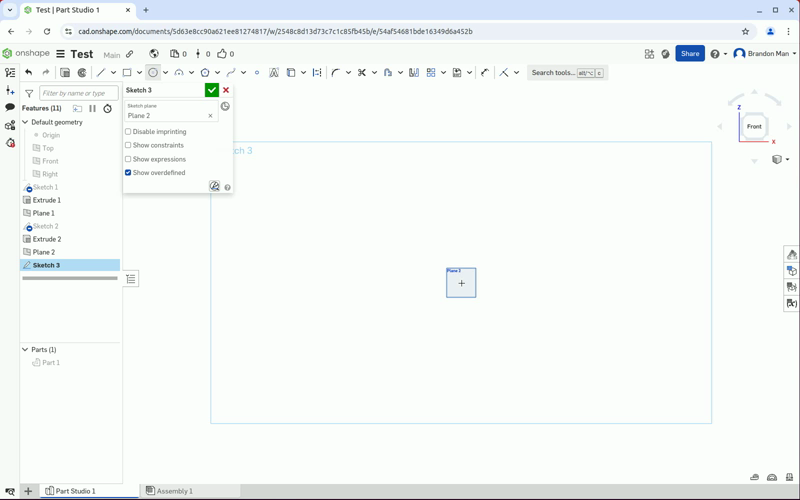
key_up(shift)
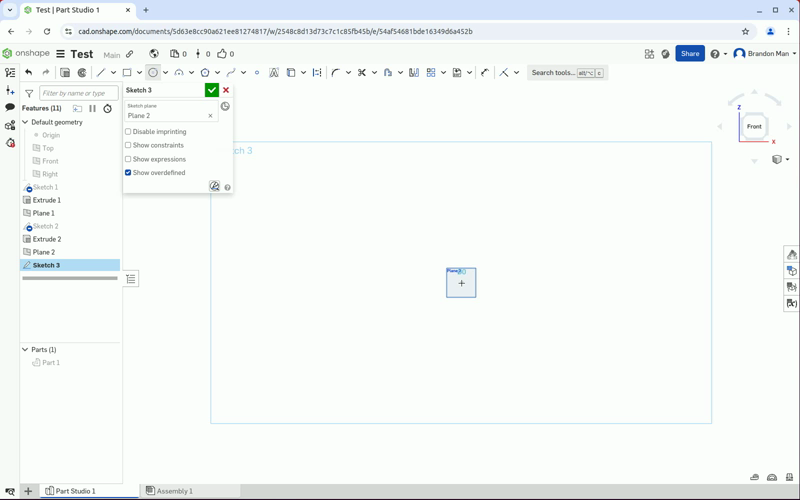
mouse_move(493, 282)
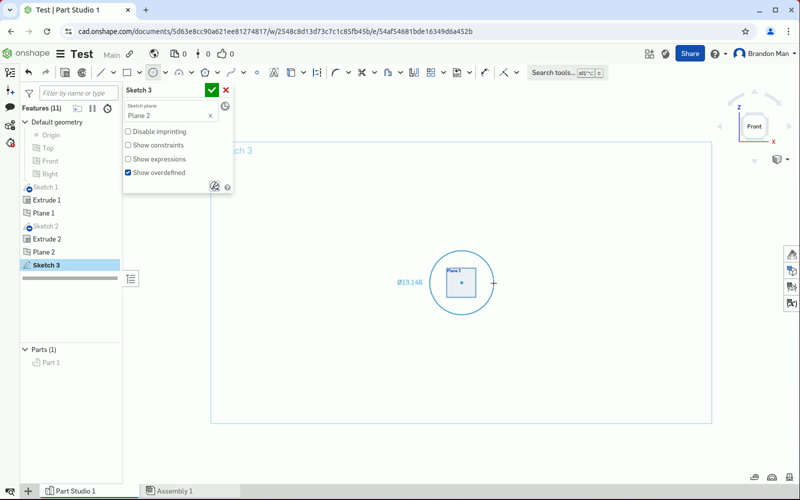
click(493, 282)
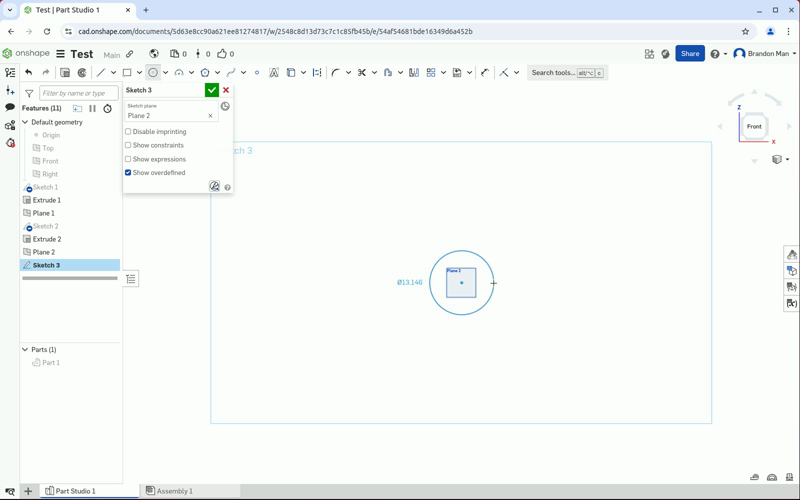
key(esc)
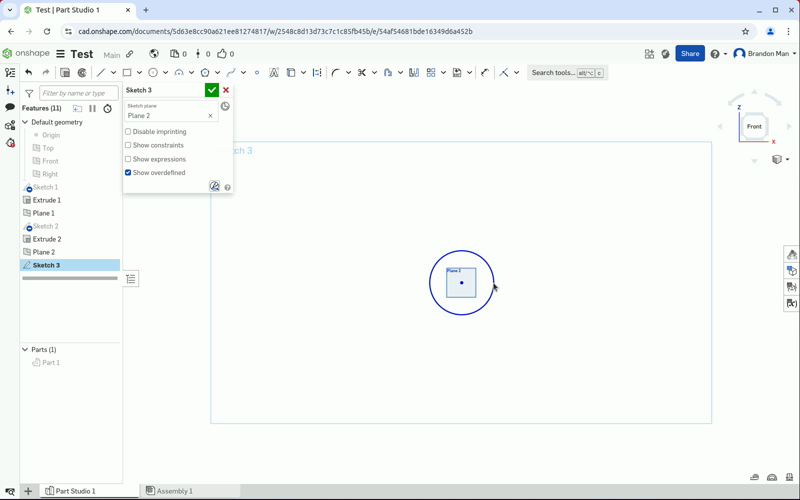
mouse_move(444, 299)
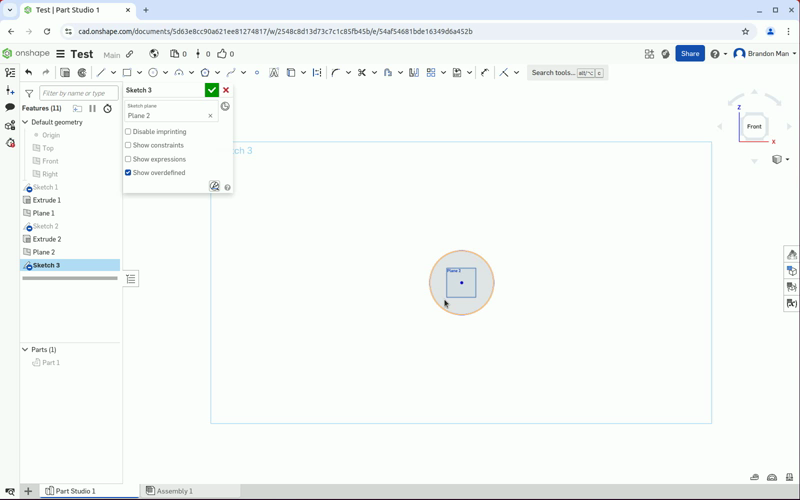
click(444, 299)
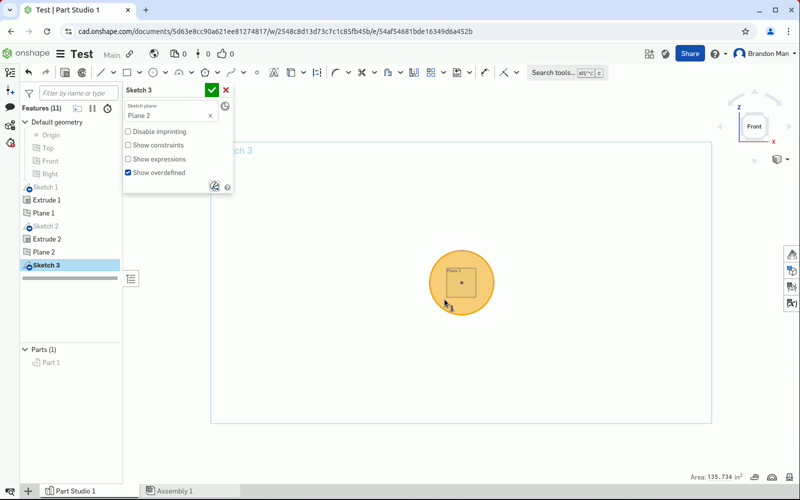
mouse_move(73, 352)
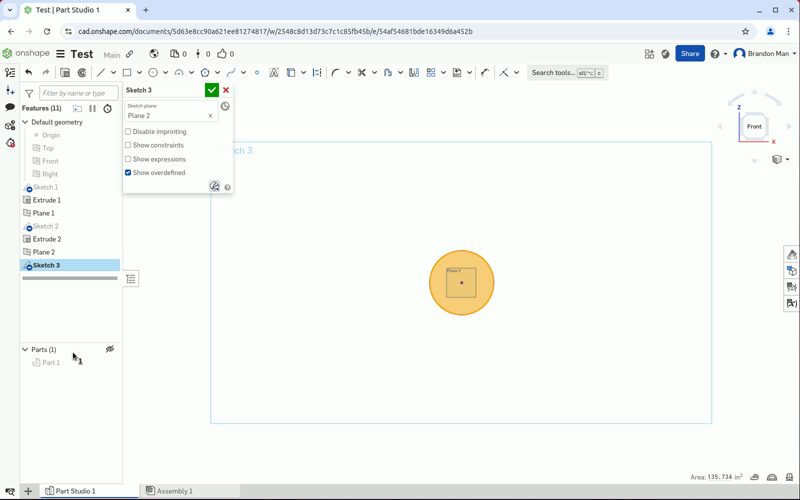
key(shift+y)
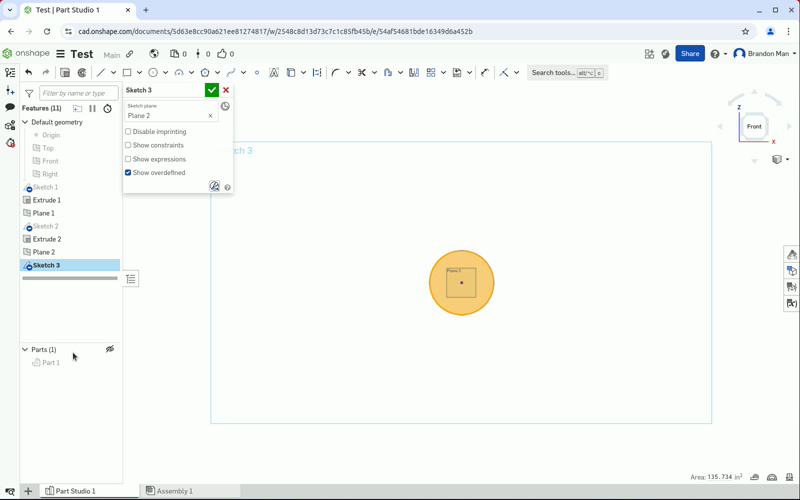
key(shift+e)
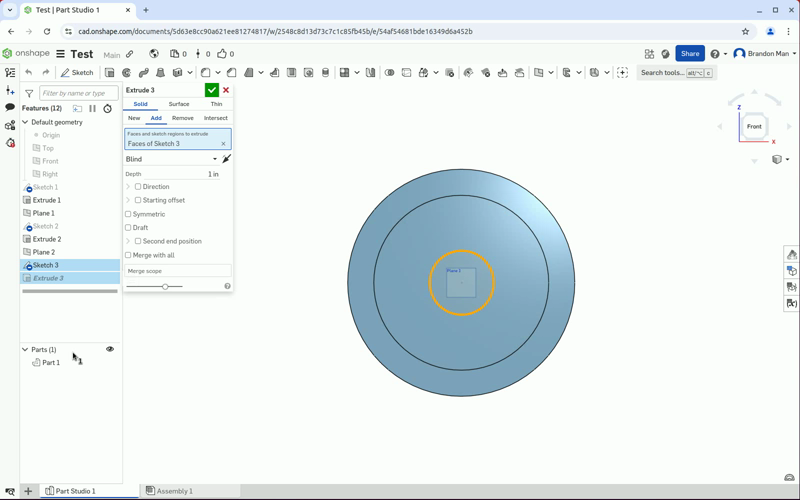
mouse_move(143, 106)
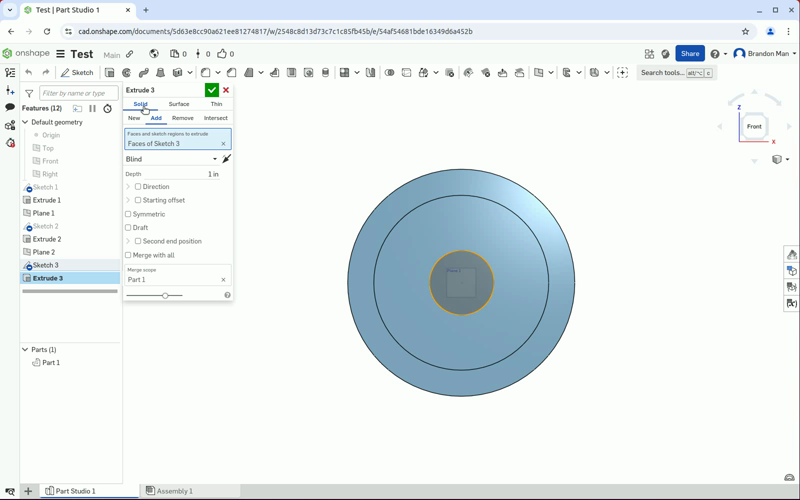
click(143, 106)
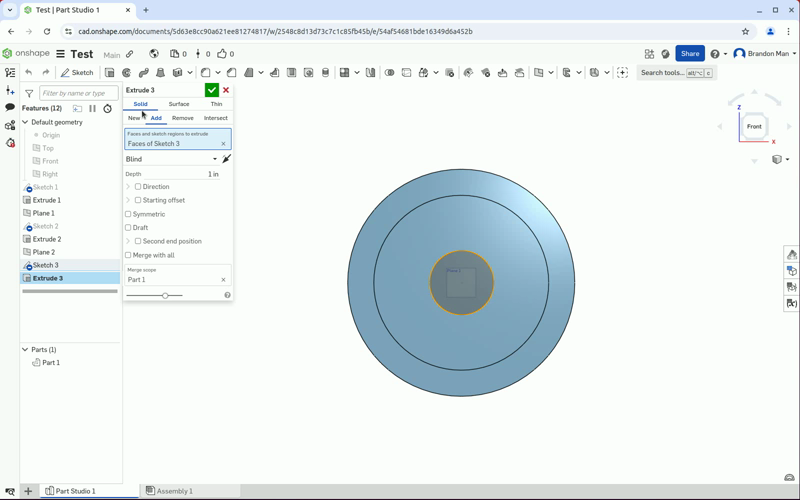
mouse_move(137, 120)
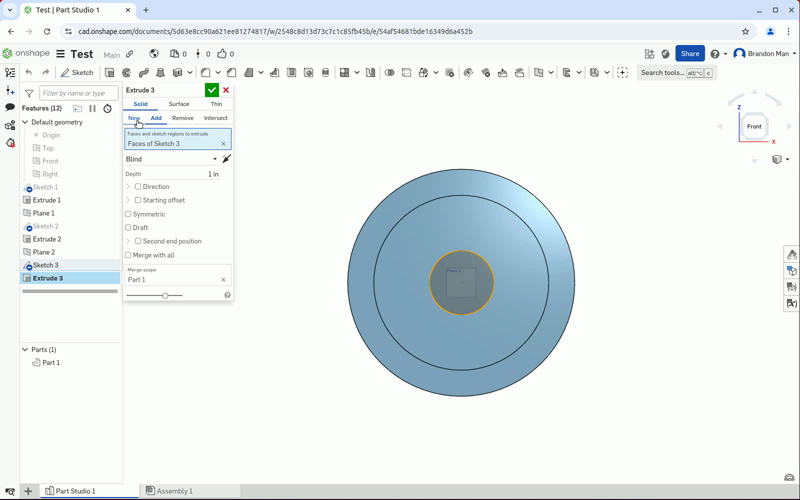
click(137, 120)
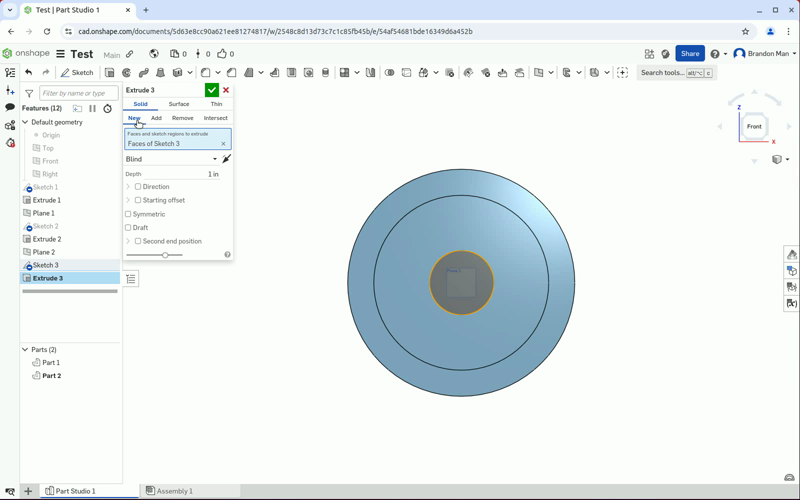
key(tab, 4)
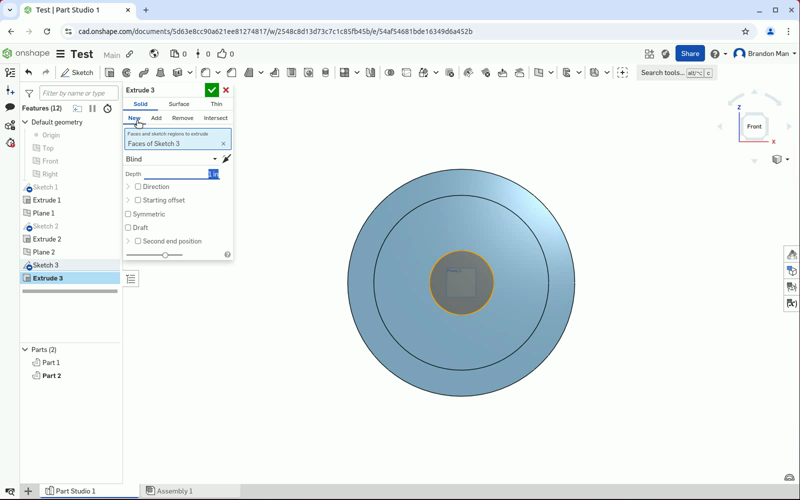
text(6.258)
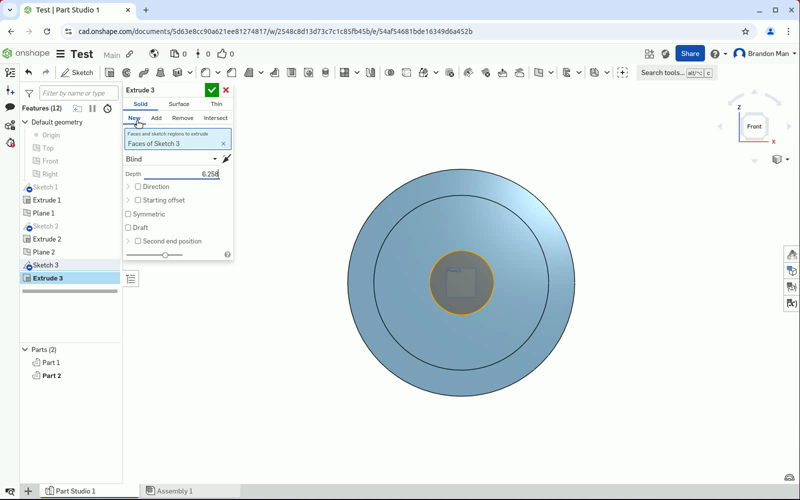
key(enter)
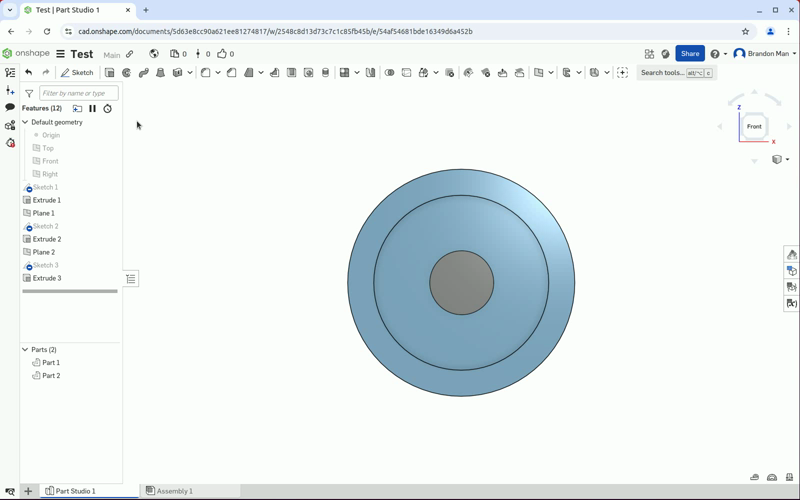
key(shift+h)
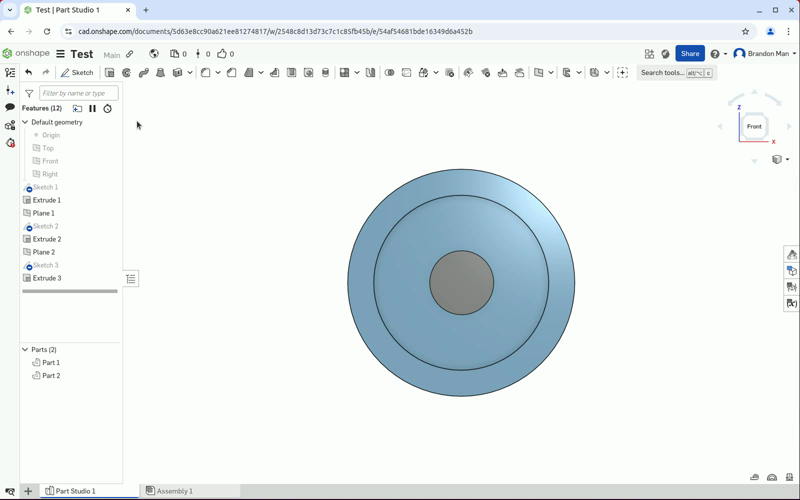
key(shift+h)
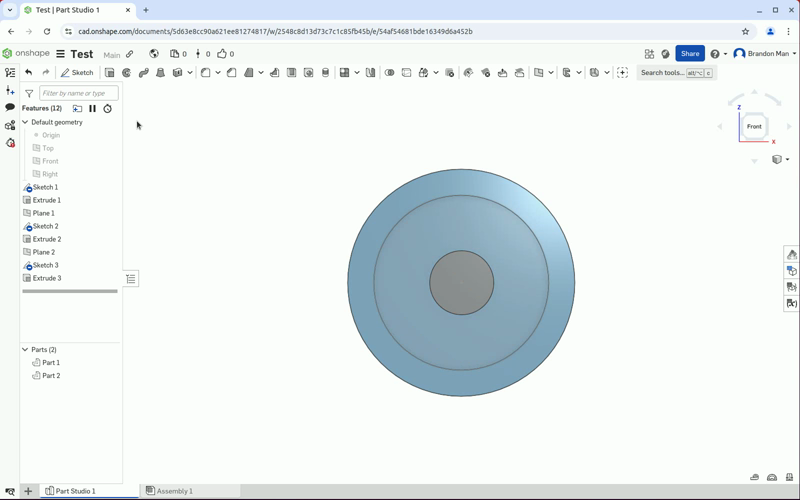
key(shift+7)
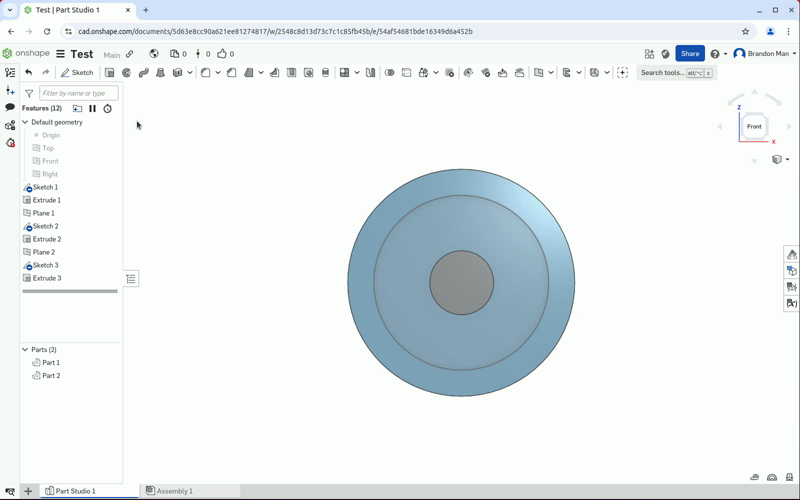
key(left, 2)
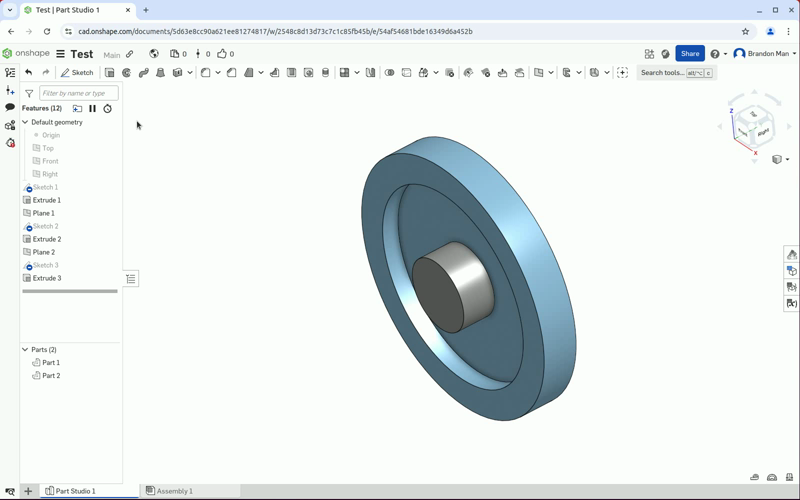
key(down, 2)
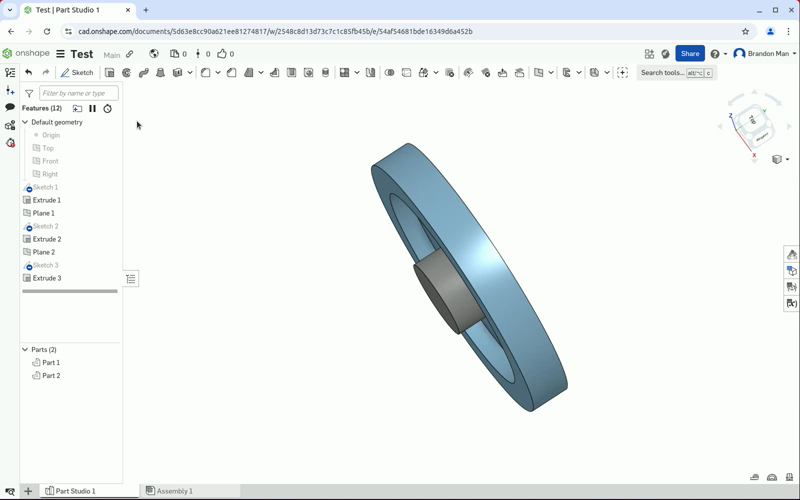
key(up, 2)
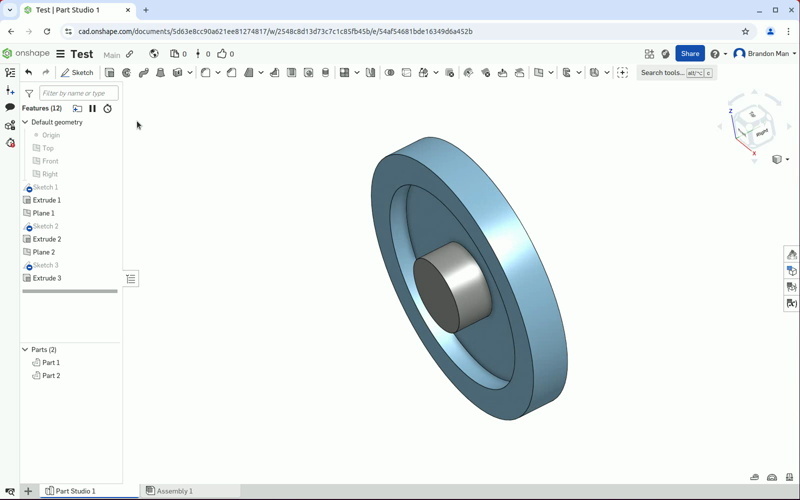
key(right, 2)
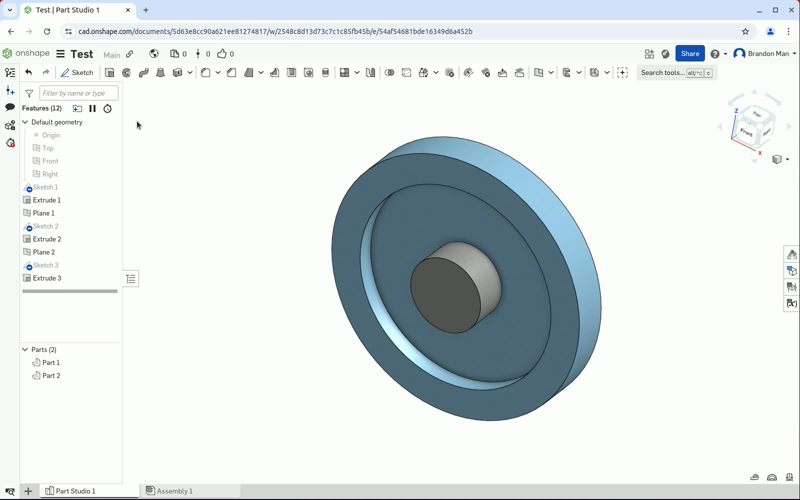
mouse_move(73, 189)
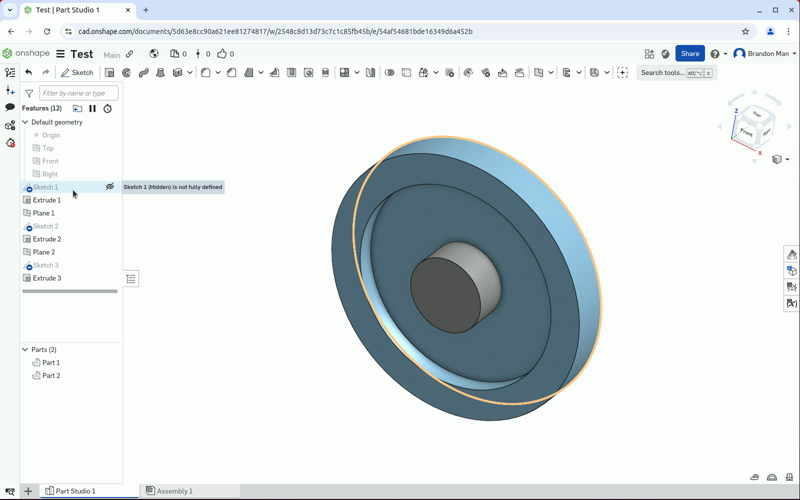
click(73, 189)